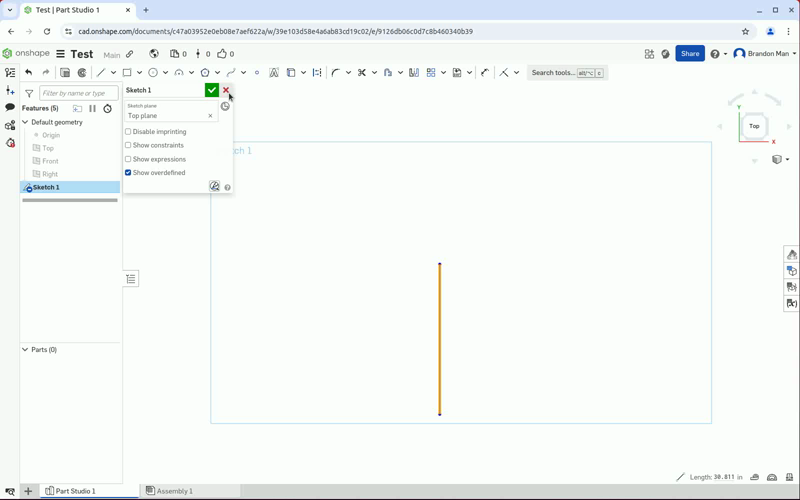
key(shift+h)
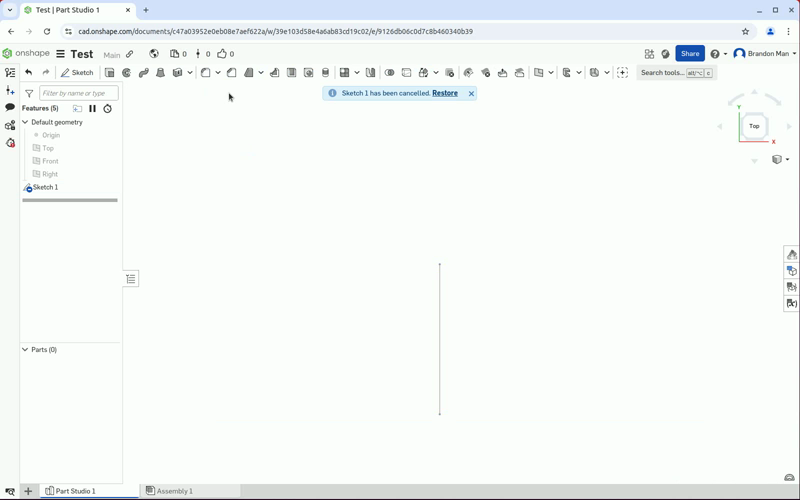
key(shift+s)
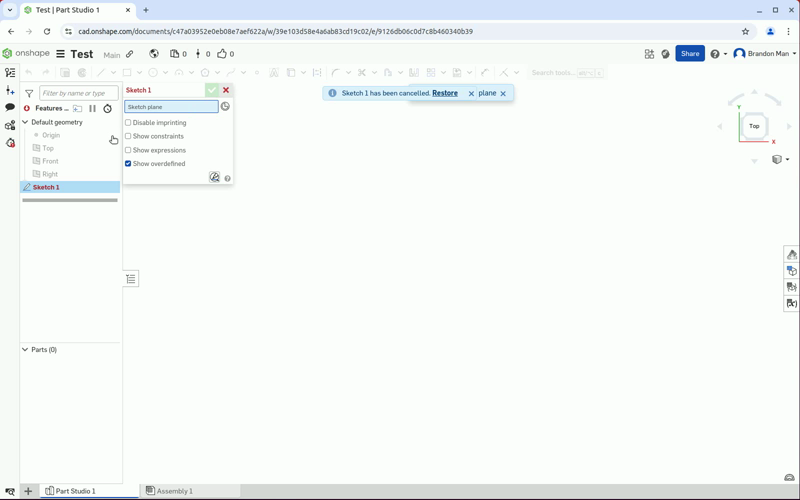
mouse_move(73, 150)
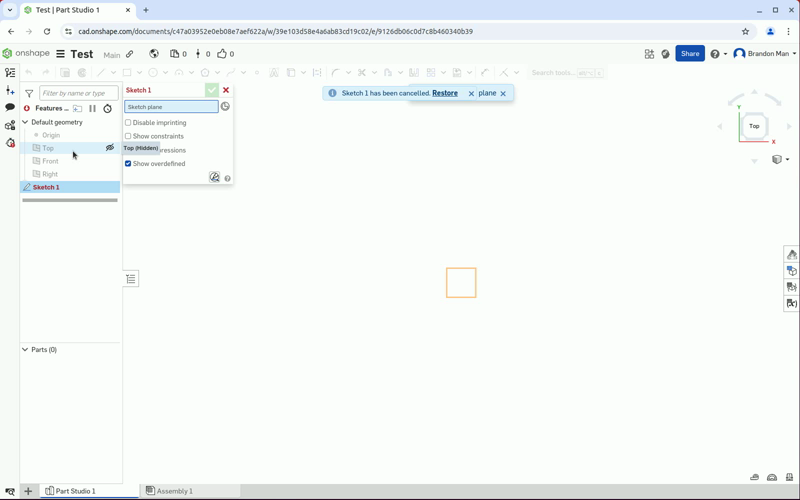
click(73, 150)
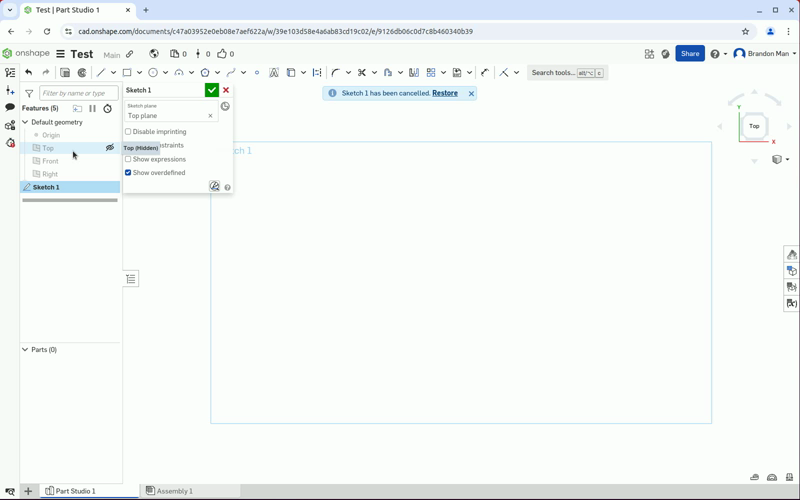
mouse_move(73, 352)
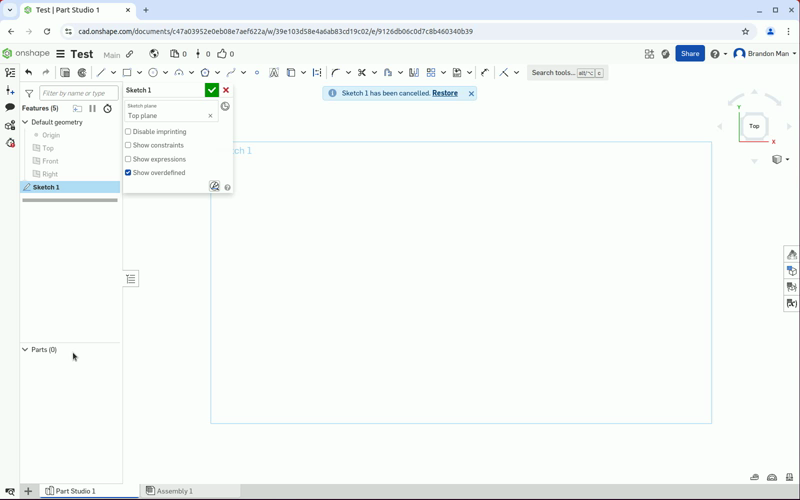
key(y)
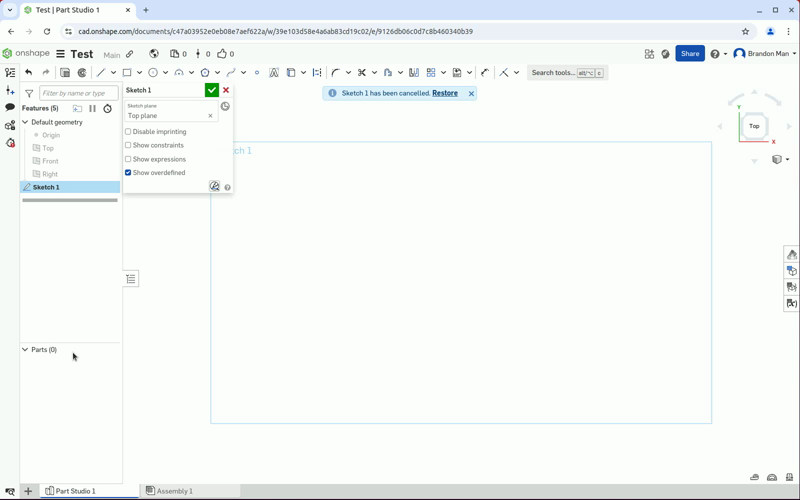
key(l)
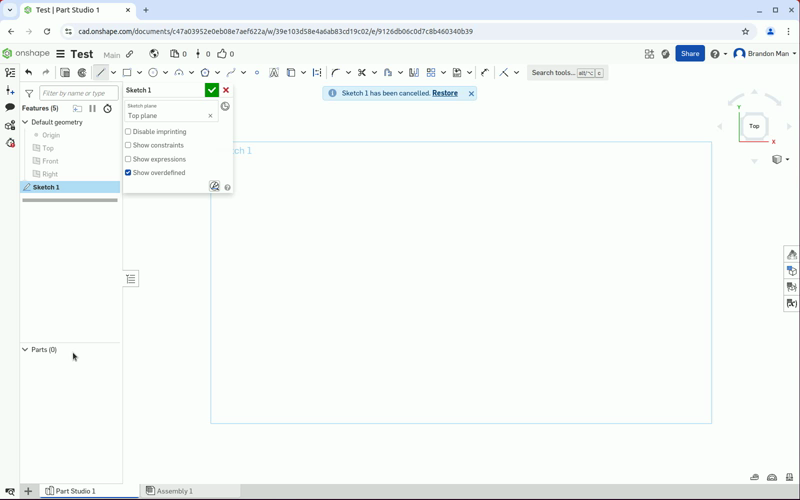
key_down(shift)
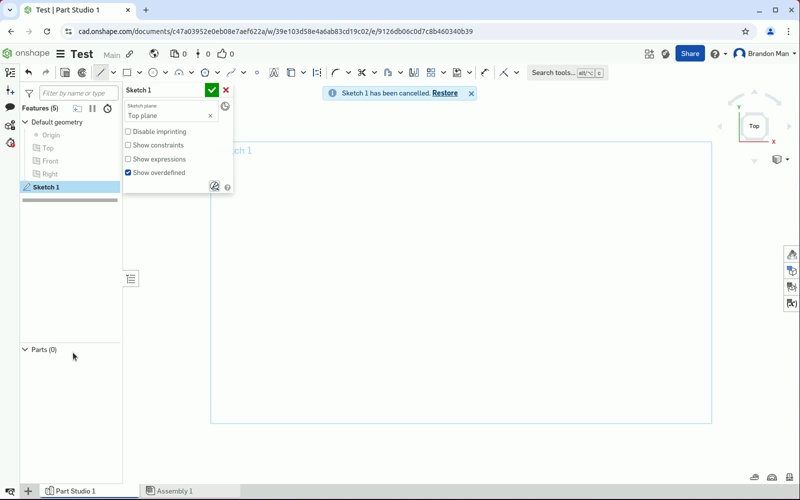
mouse_move(446, 258)
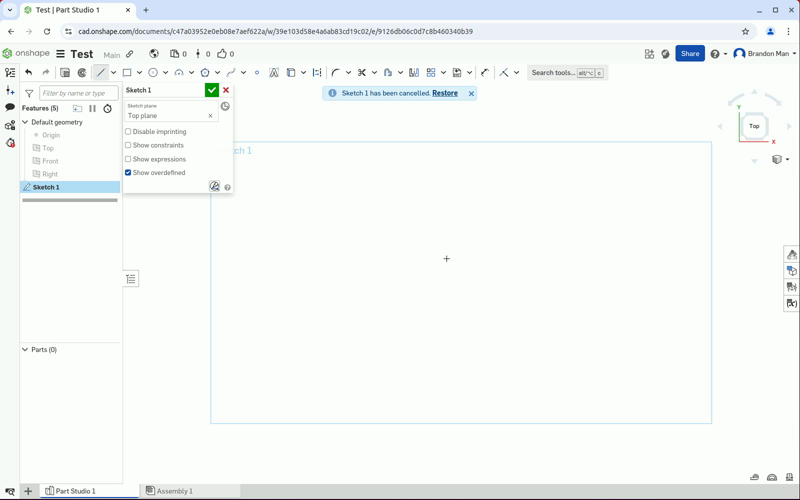
click(446, 258)
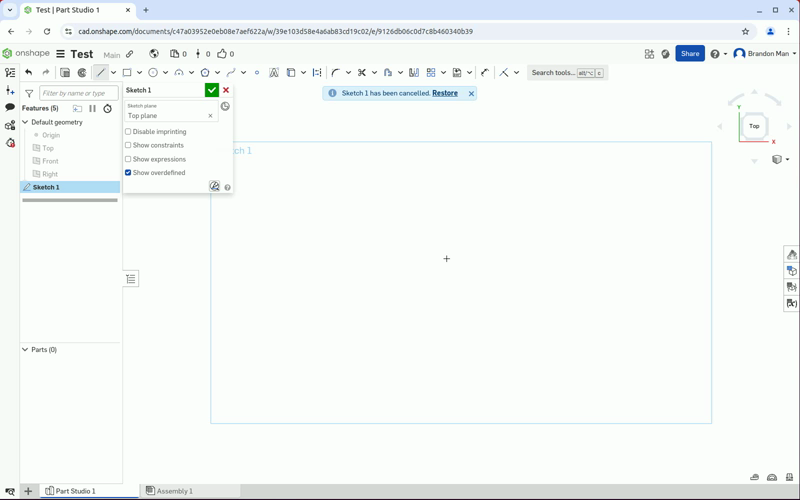
key_up(shift)
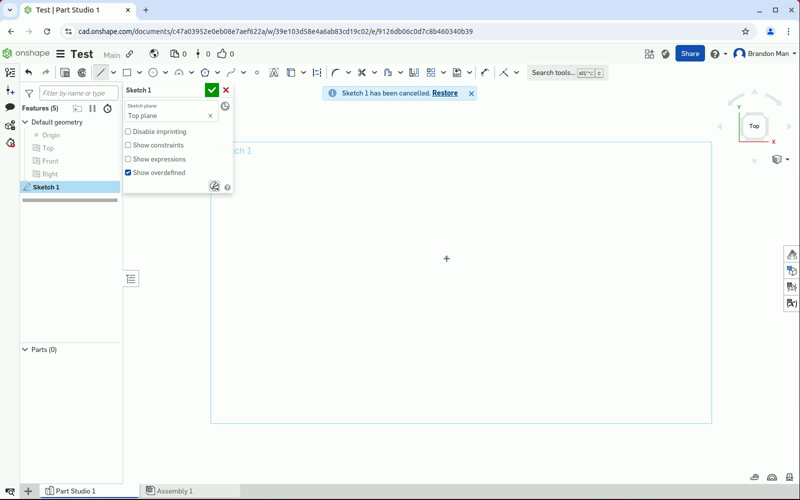
key_down(shift)
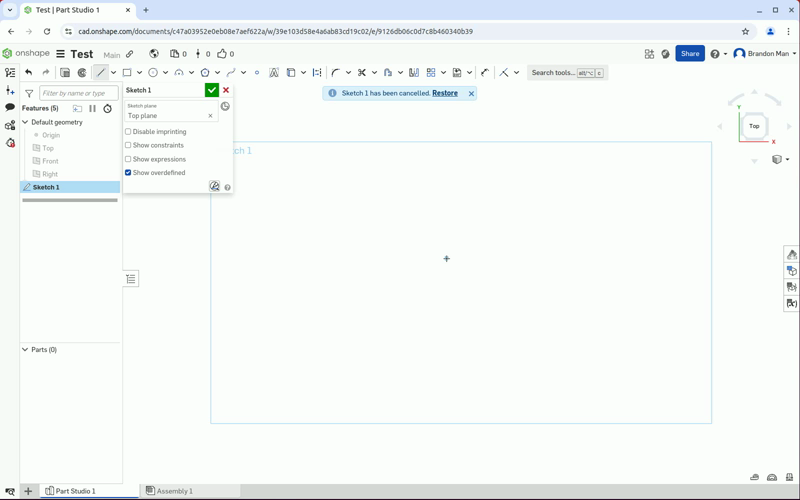
mouse_move(476, 258)
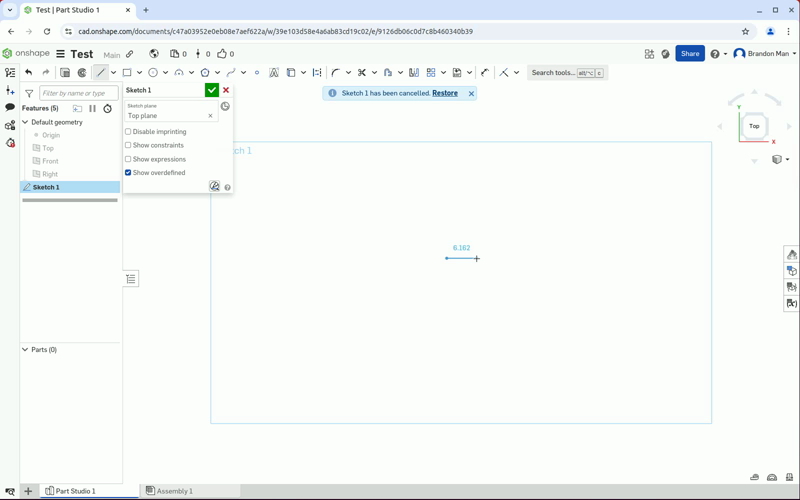
mouse_move(458, 282)
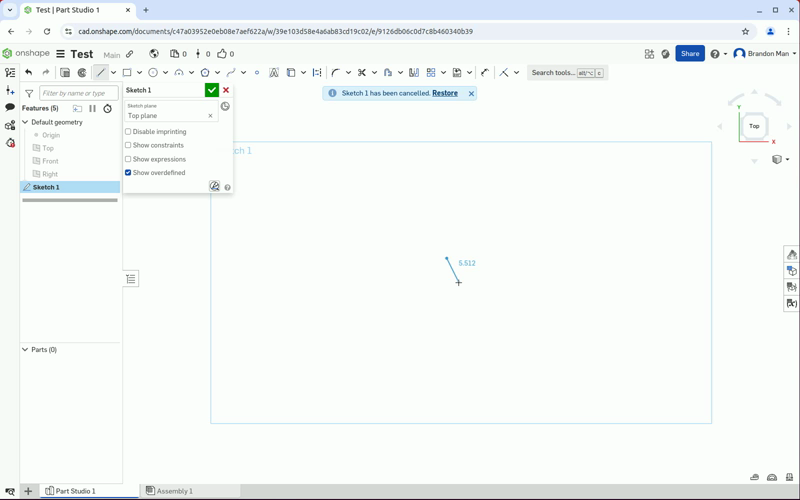
click(458, 282)
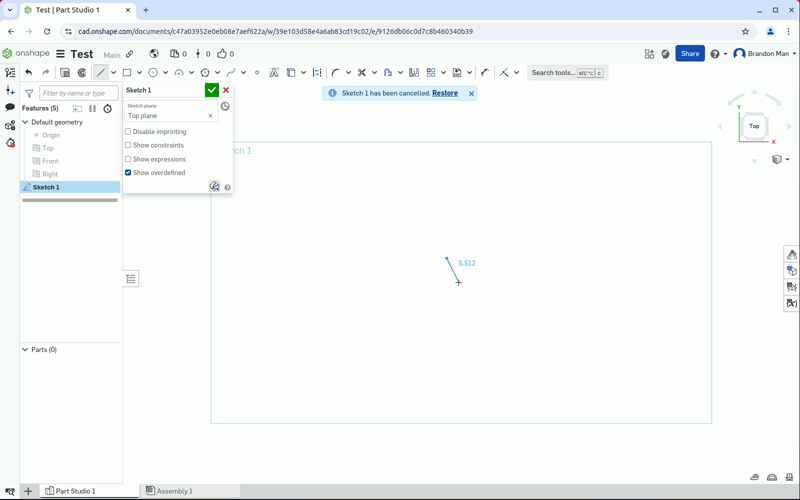
key_up(shift)
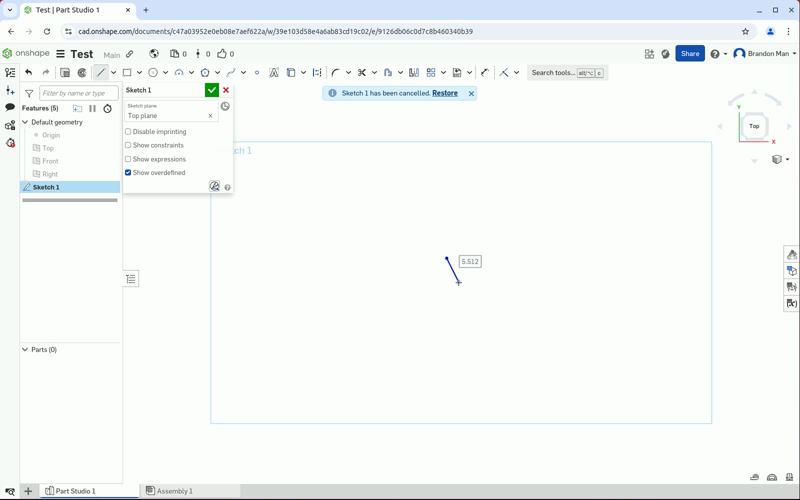
key_down(shift)
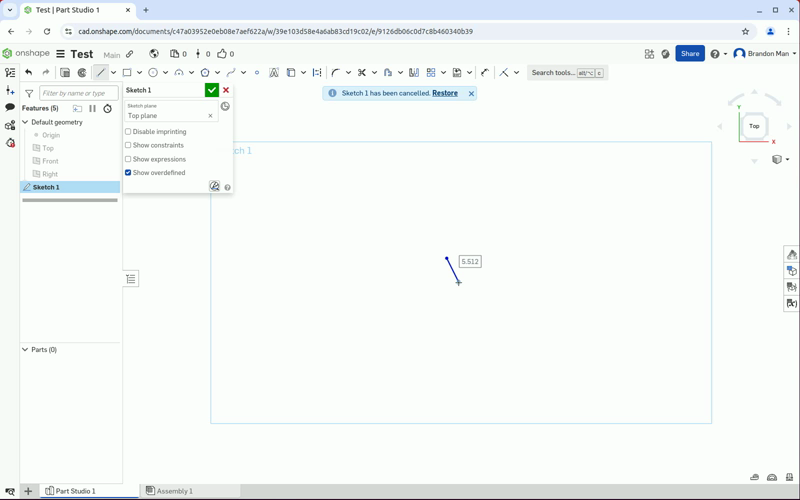
mouse_move(488, 282)
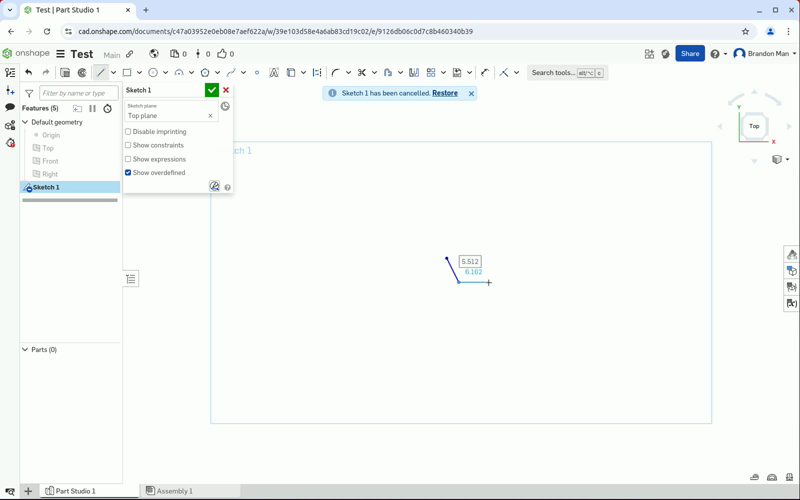
mouse_move(461, 282)
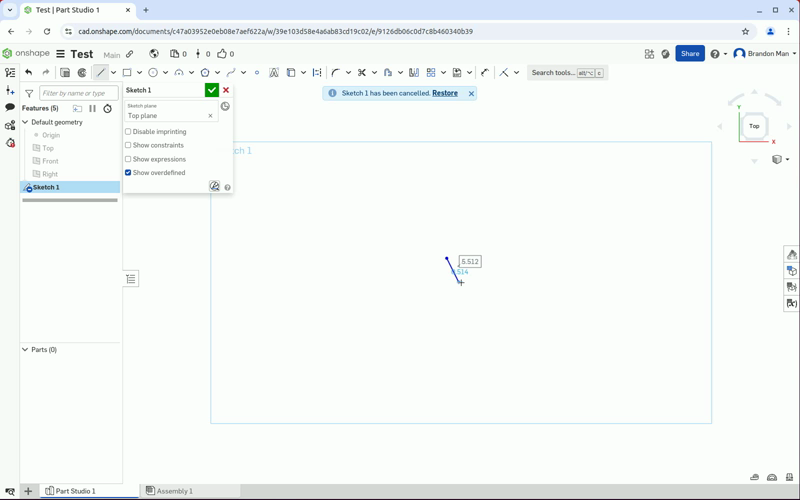
scroll(6)
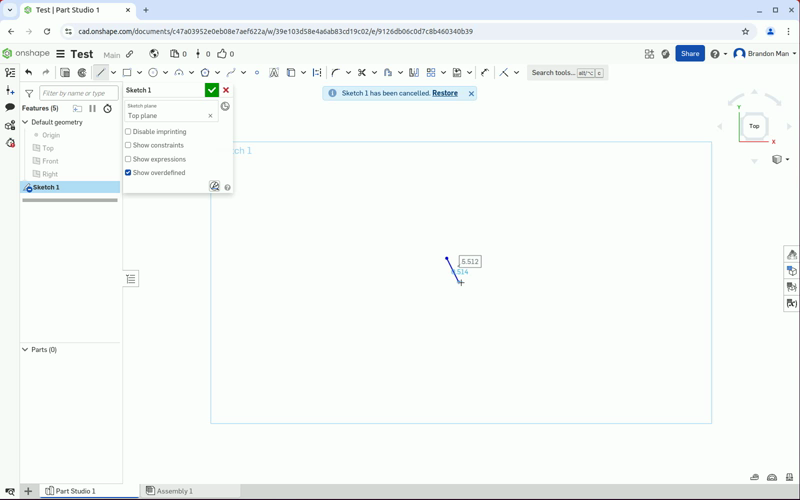
scroll(6)
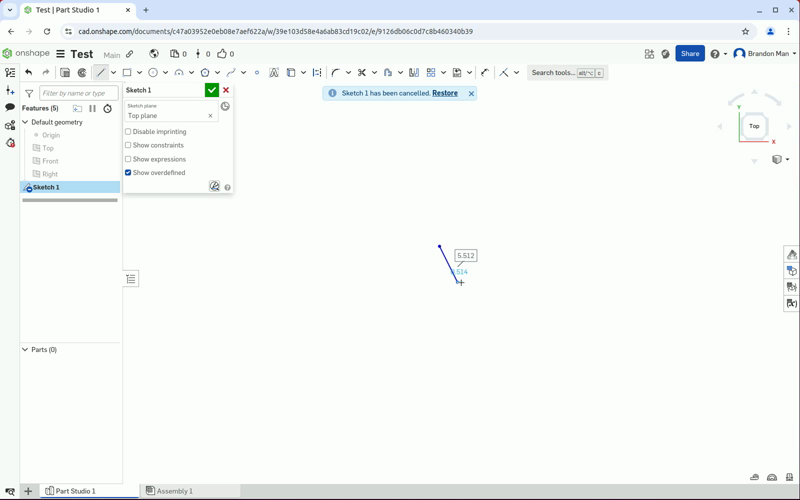
scroll(6)
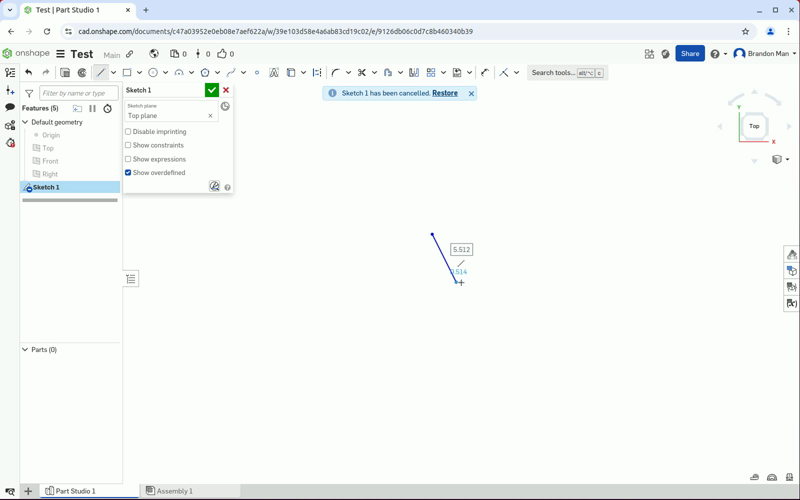
scroll(6)
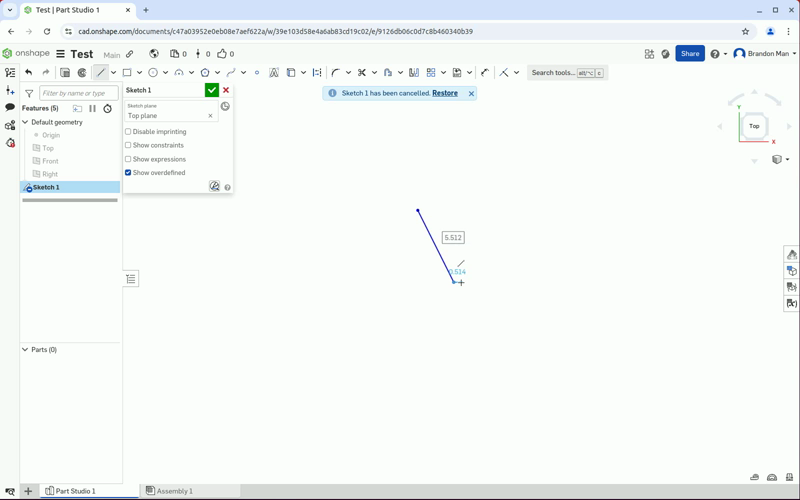
scroll(6)
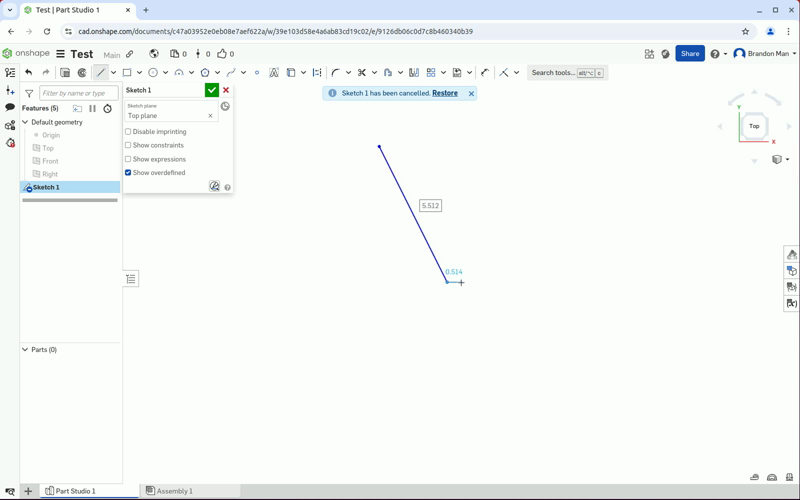
scroll(6)
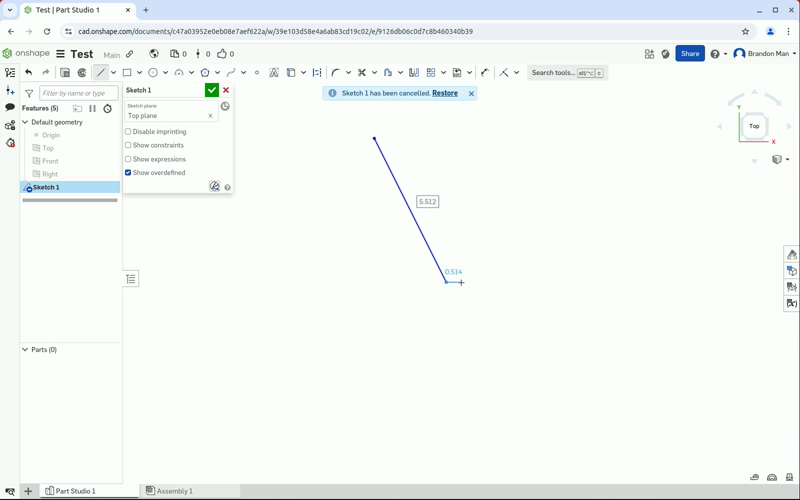
scroll(6)
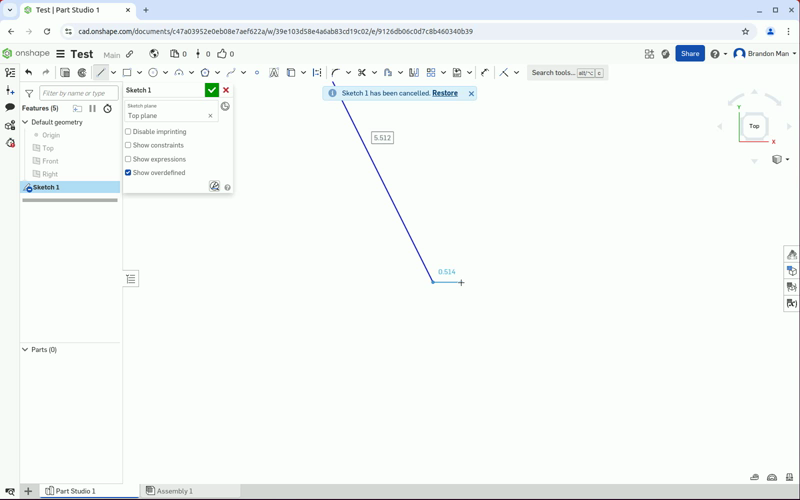
click(461, 282)
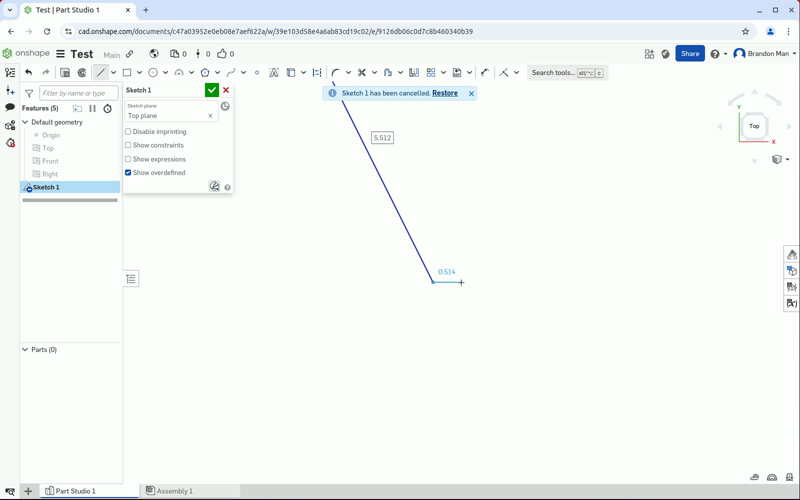
scroll(-6)
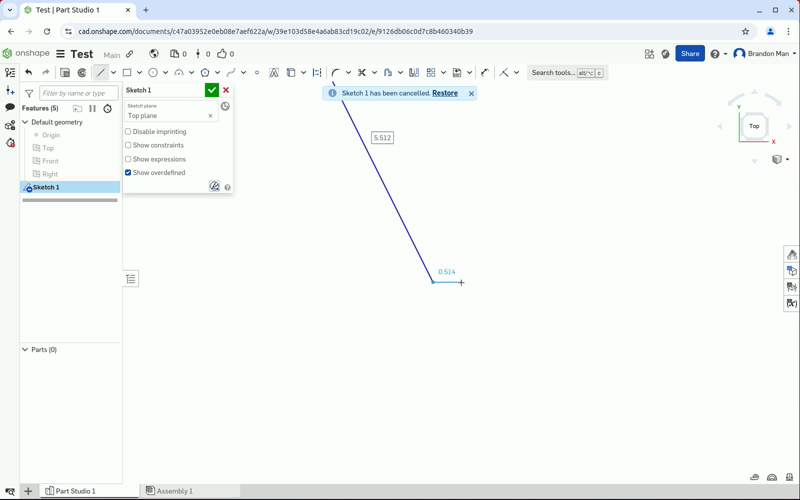
scroll(-6)
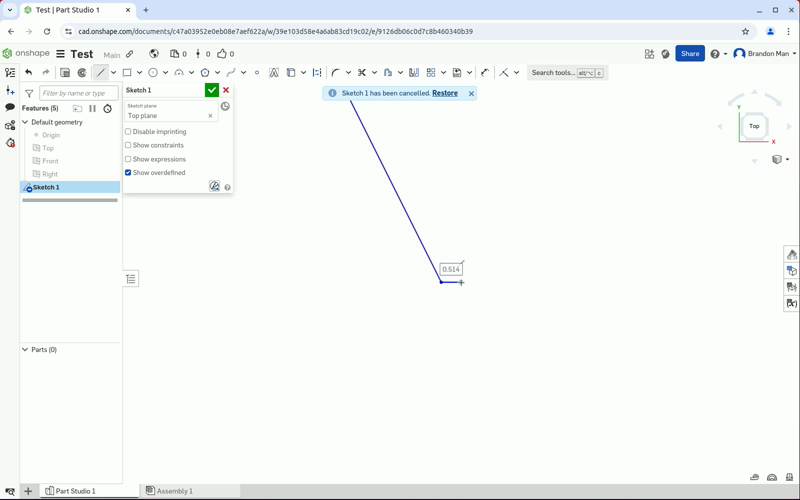
scroll(-6)
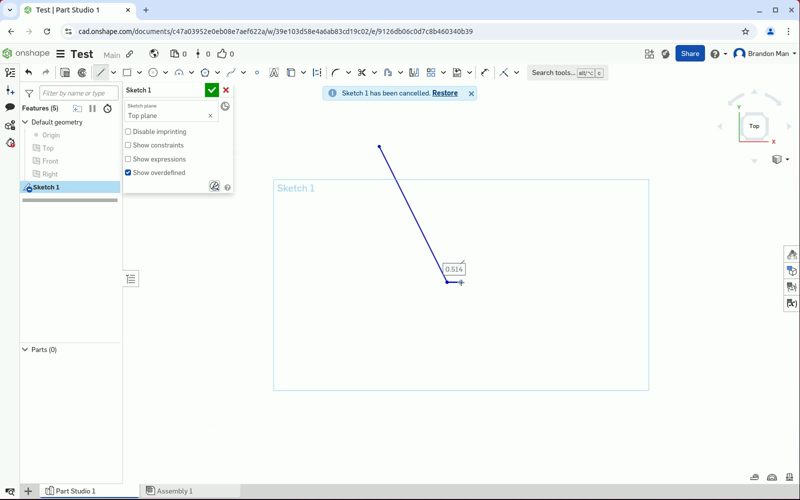
scroll(-6)
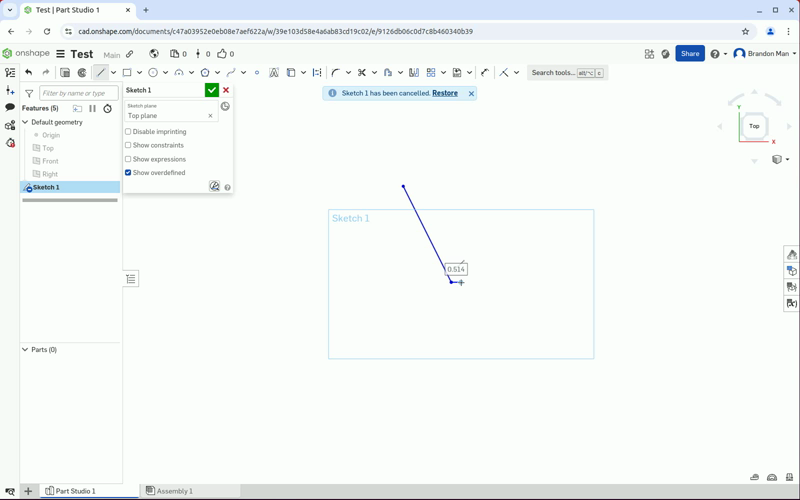
scroll(-6)
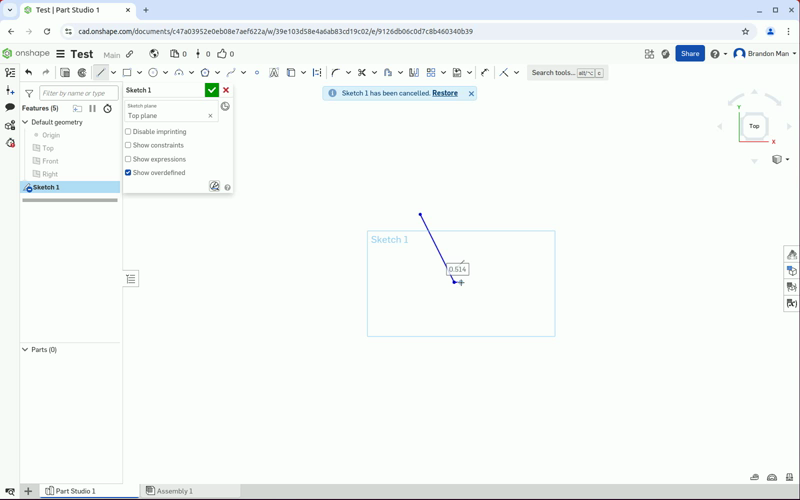
scroll(-6)
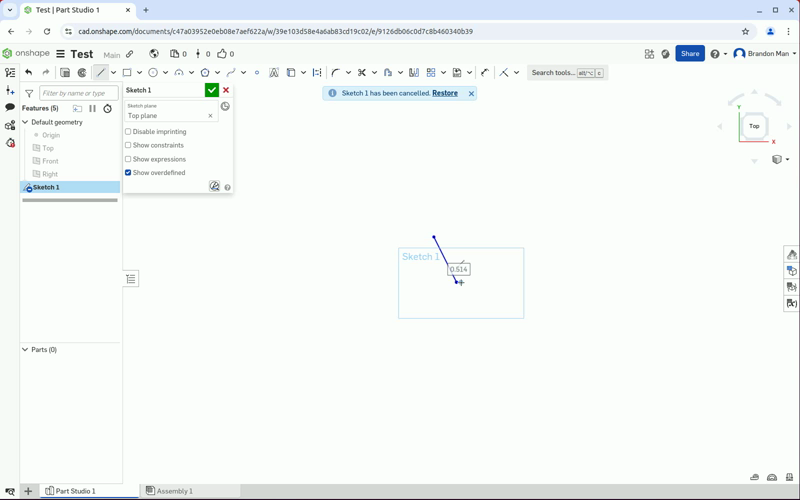
scroll(-6)
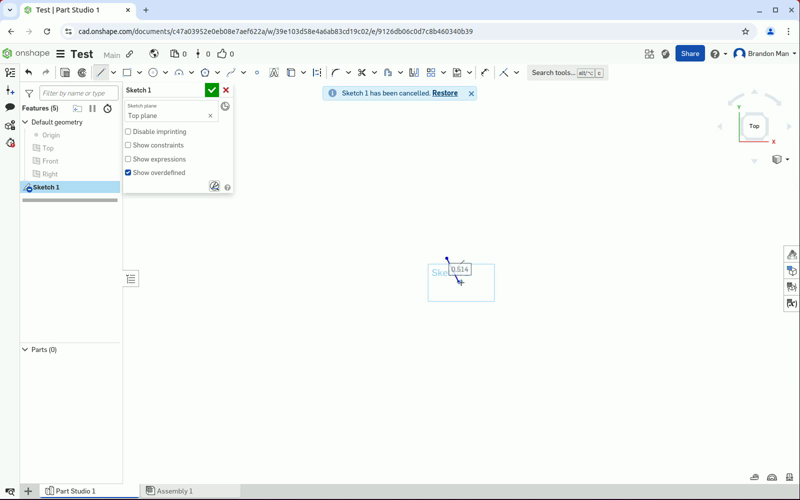
key_up(shift)
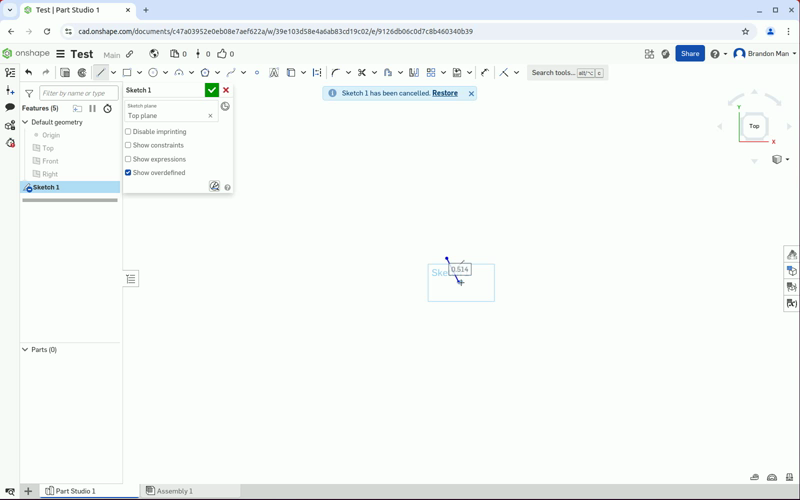
key_down(shift)
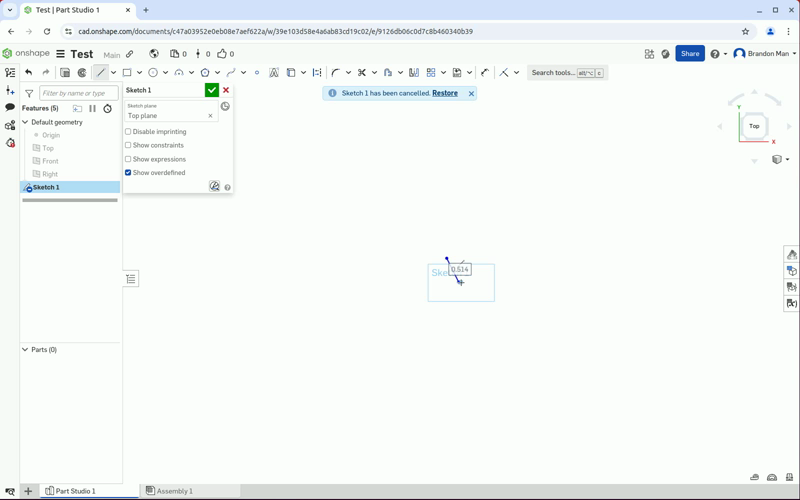
mouse_move(561, 282)
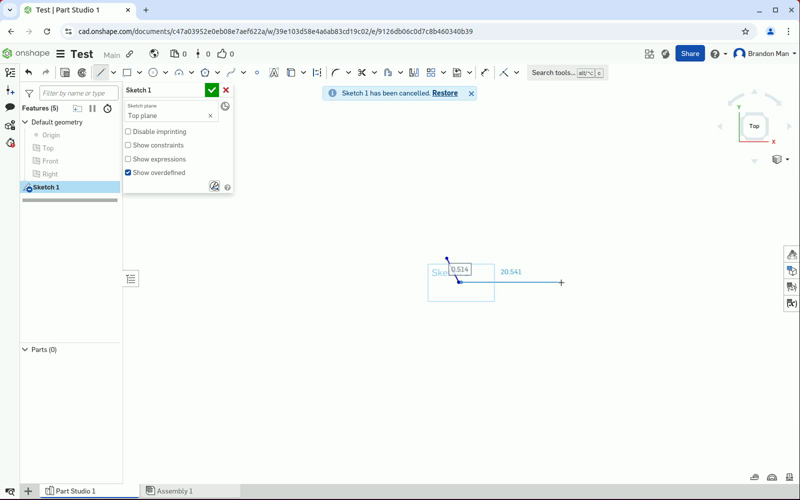
click(561, 282)
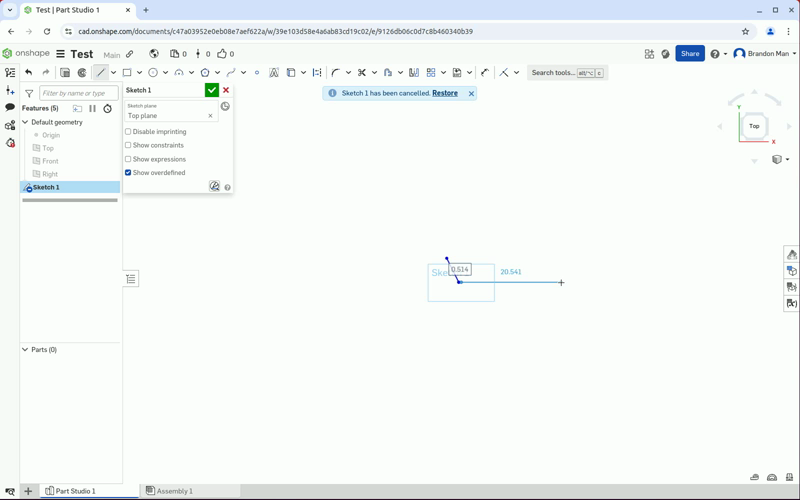
key_up(shift)
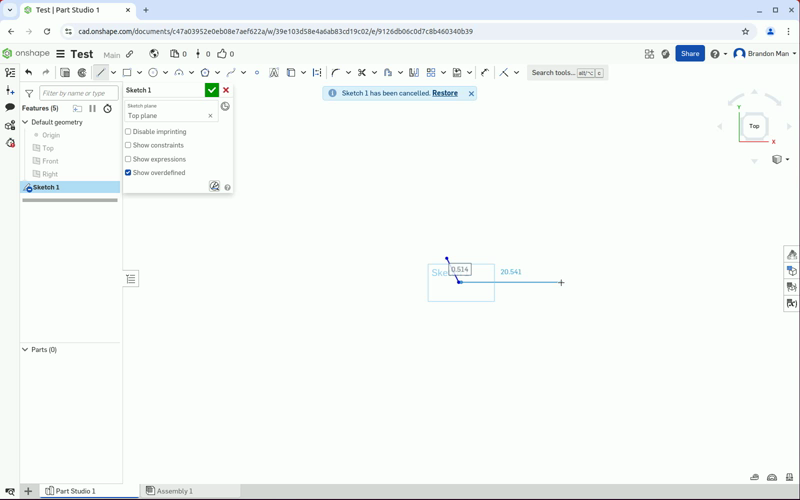
key_down(shift)
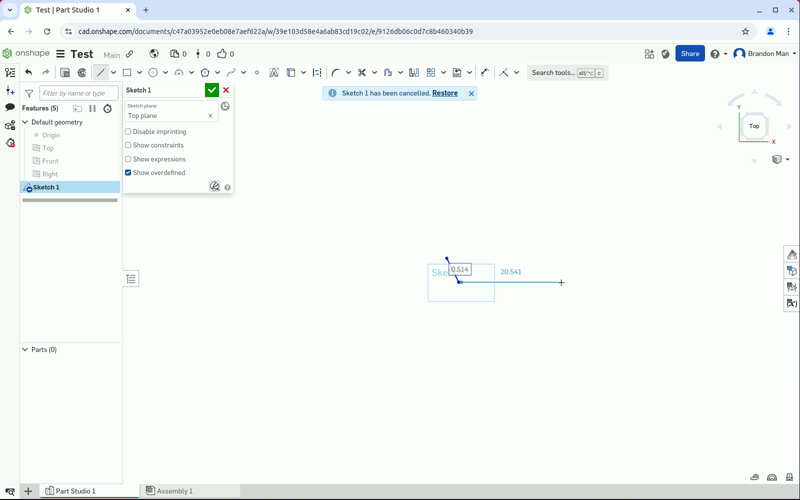
mouse_move(589, 282)
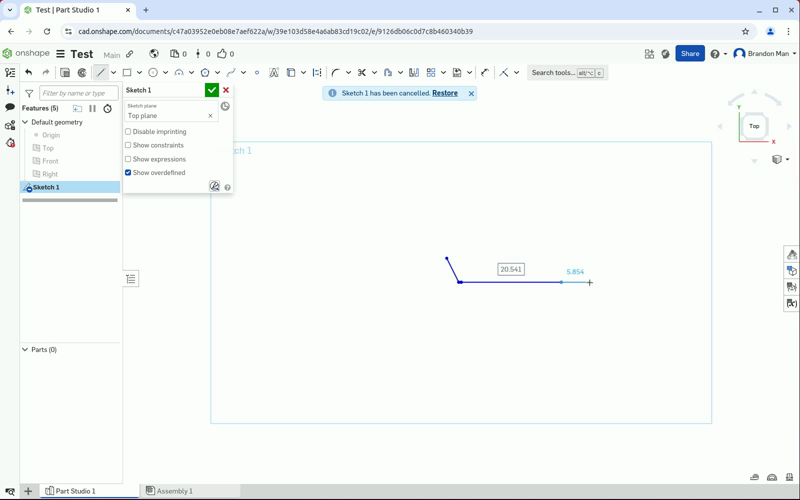
mouse_move(573, 258)
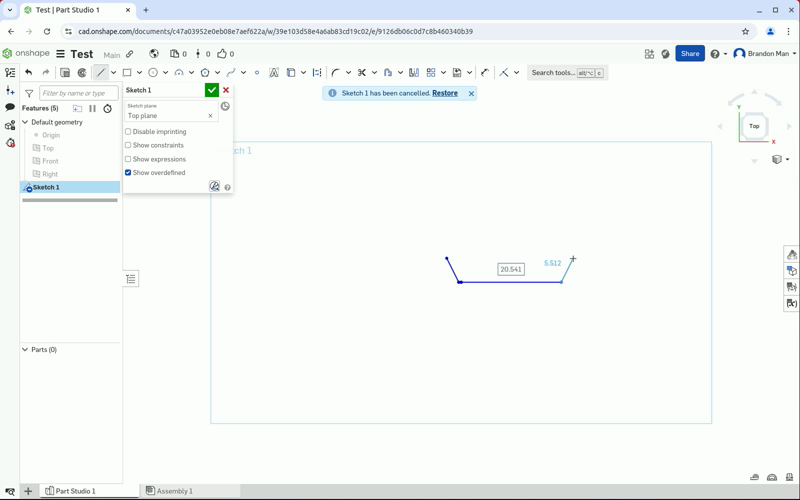
click(573, 258)
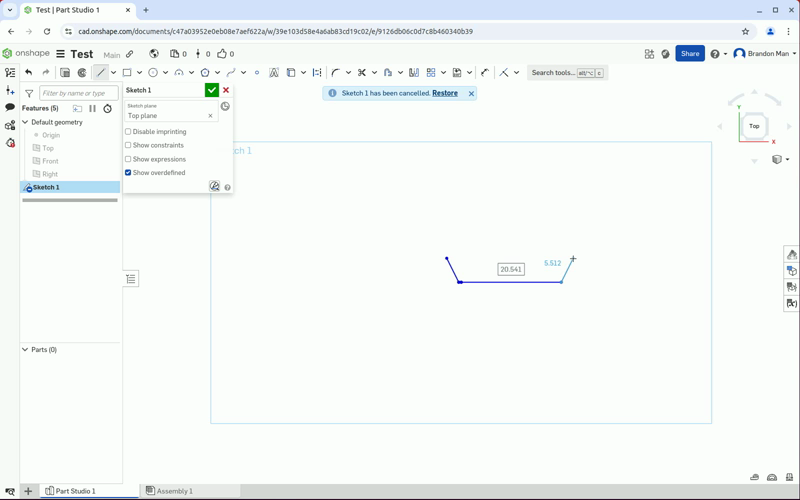
key_up(shift)
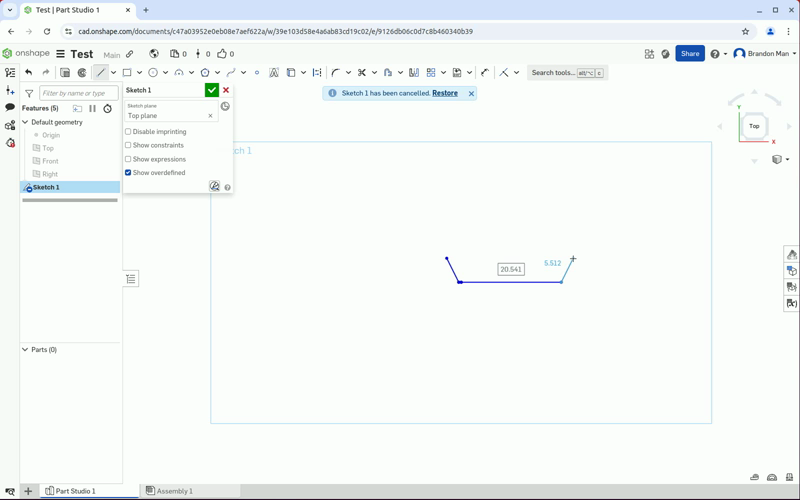
key_down(shift)
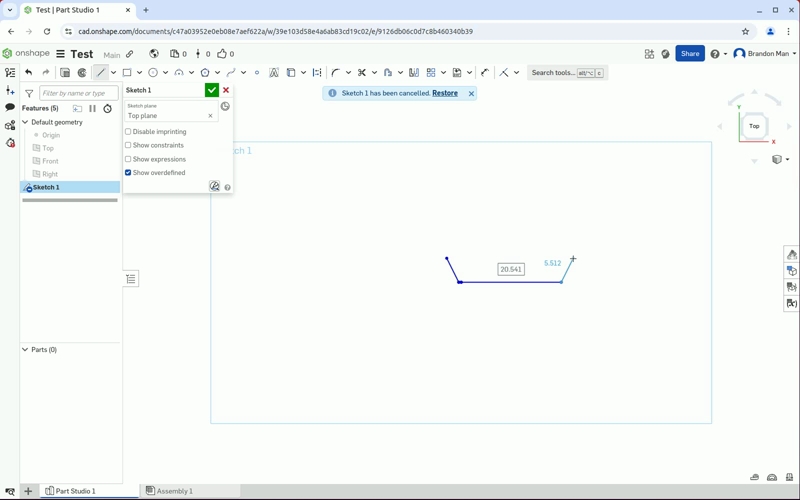
mouse_move(589, 258)
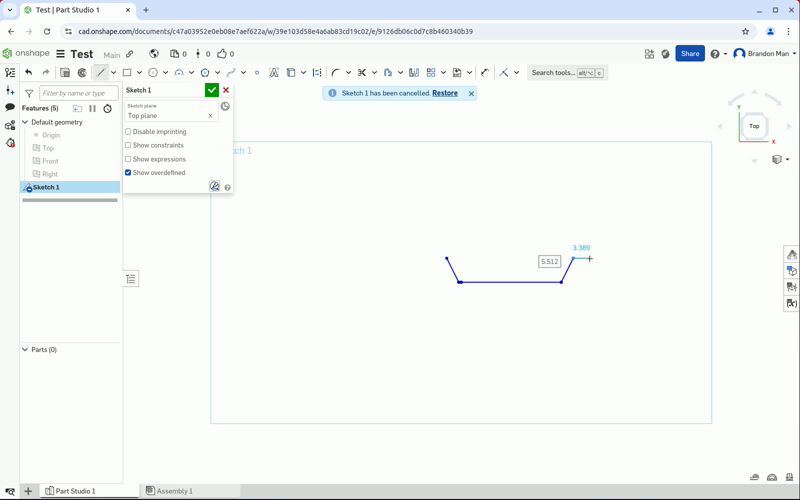
mouse_move(555, 258)
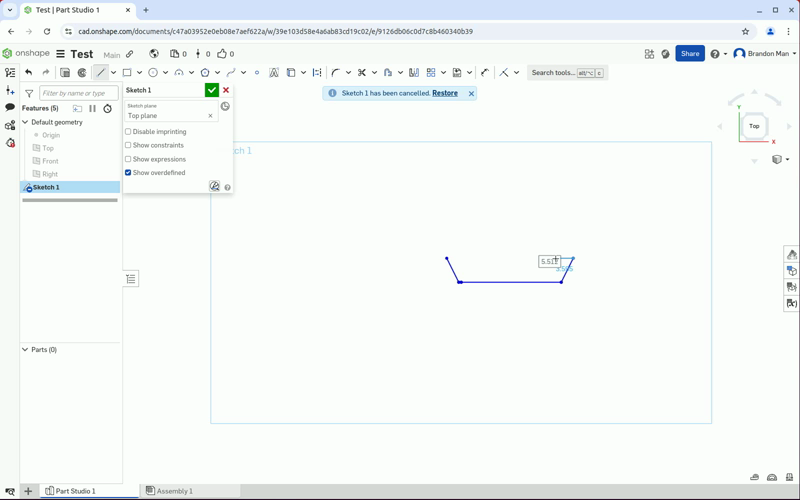
click(555, 258)
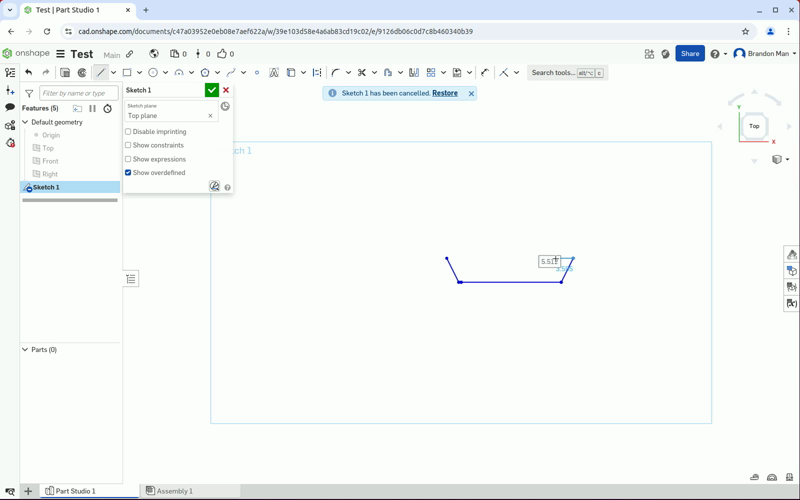
key_up(shift)
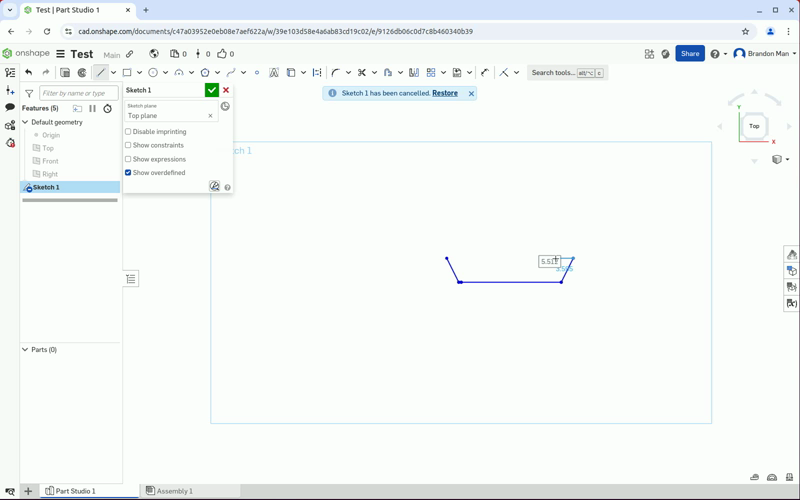
key_down(shift)
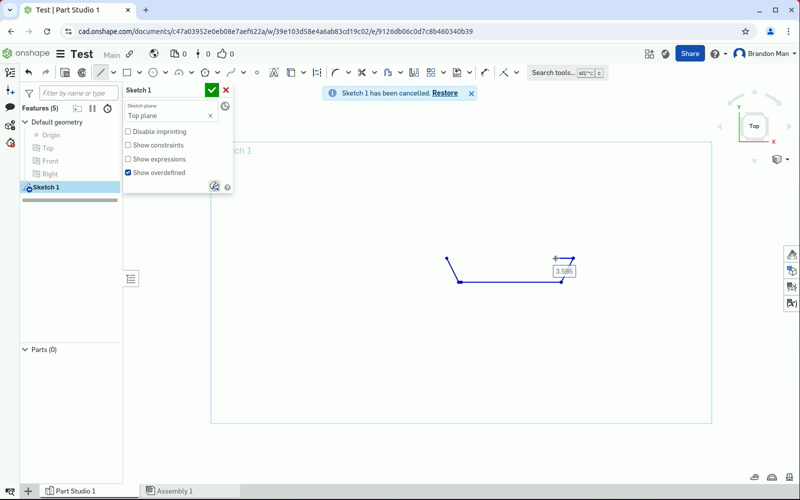
mouse_move(585, 258)
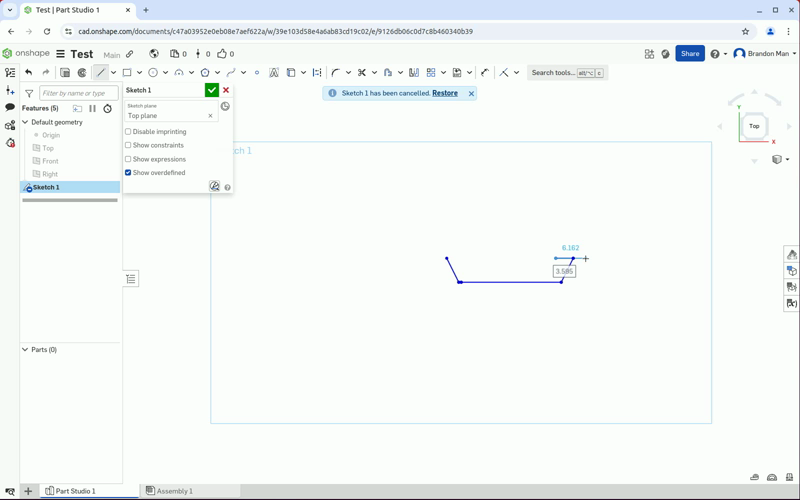
mouse_move(546, 279)
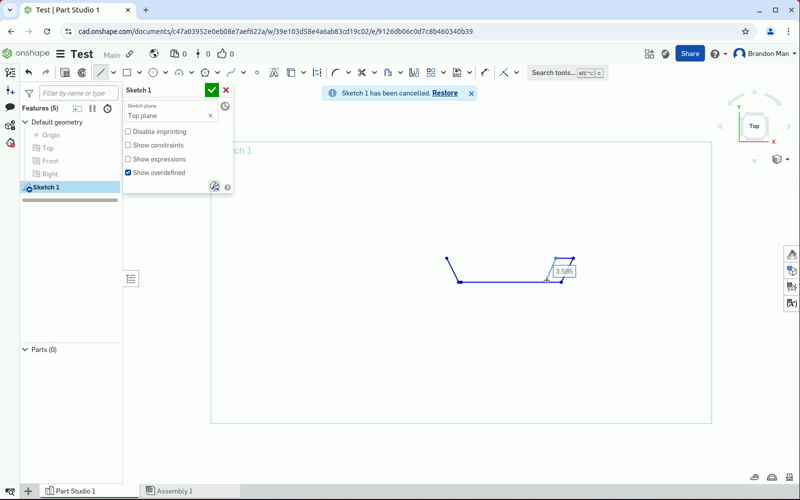
click(546, 279)
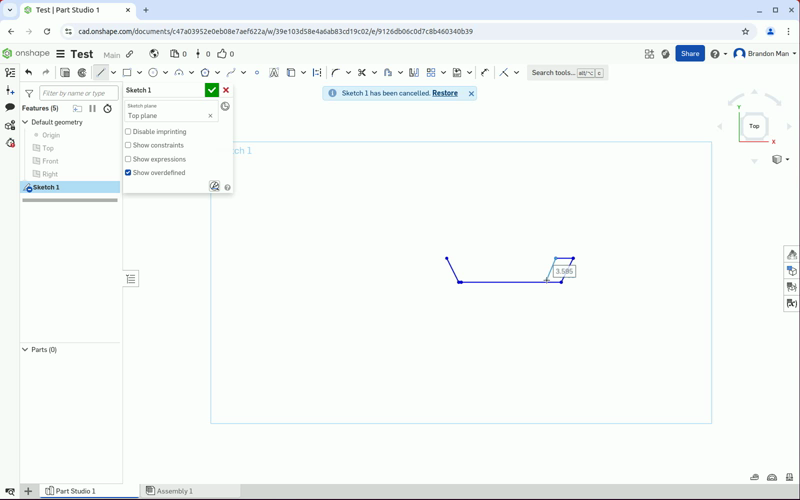
key_up(shift)
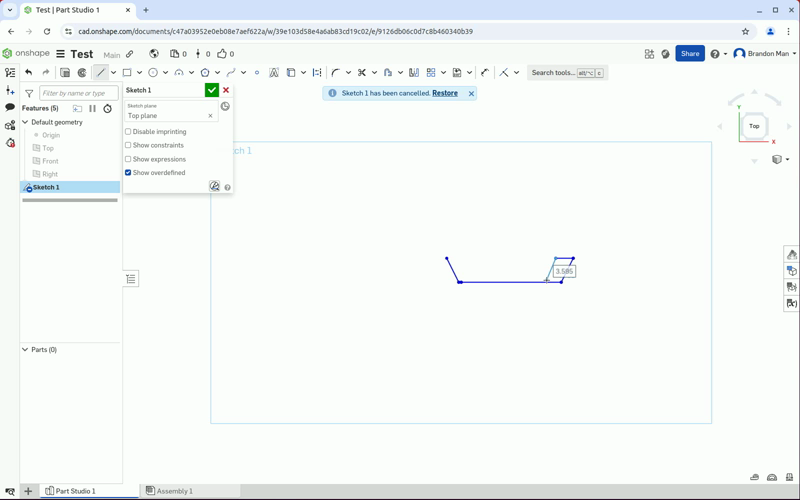
key_down(shift)
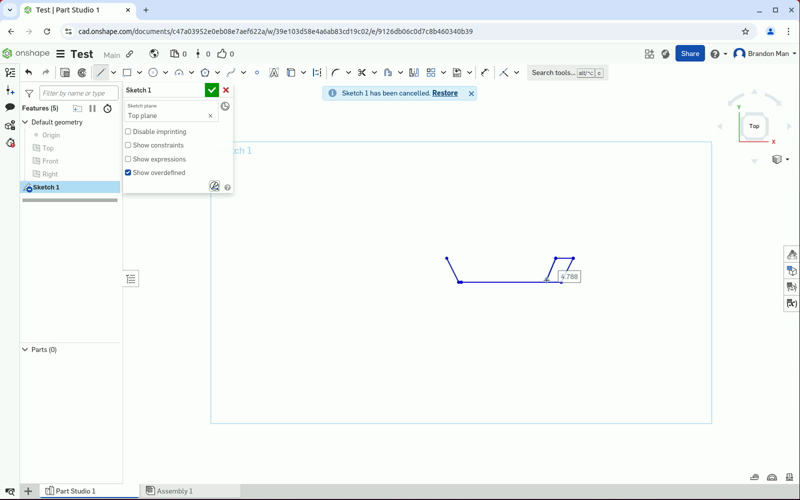
mouse_move(473, 279)
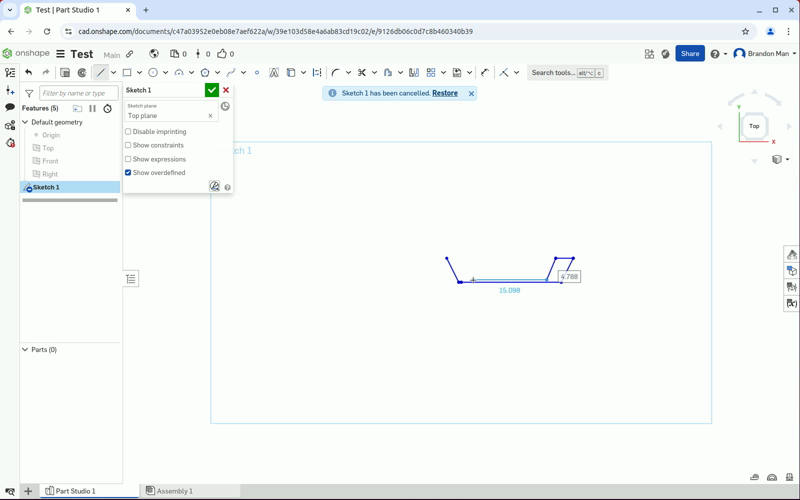
click(473, 279)
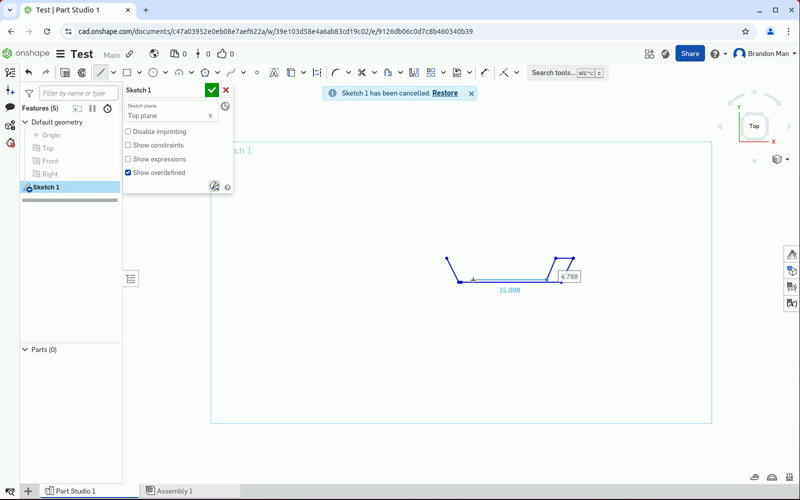
key_up(shift)
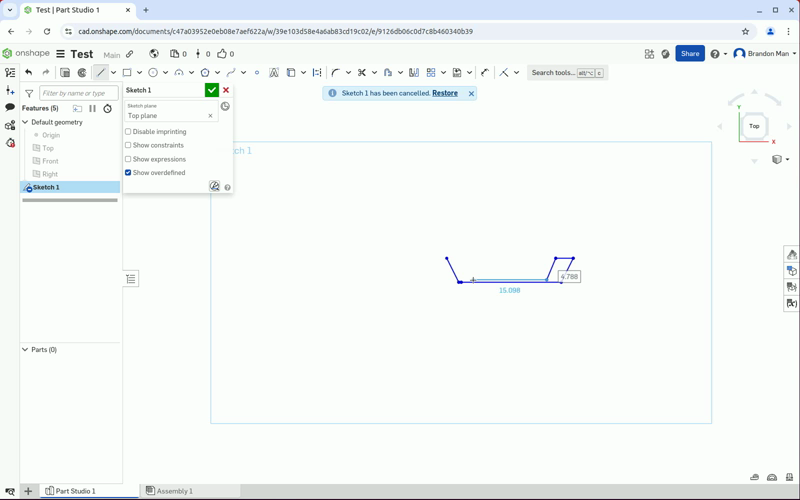
key_down(shift)
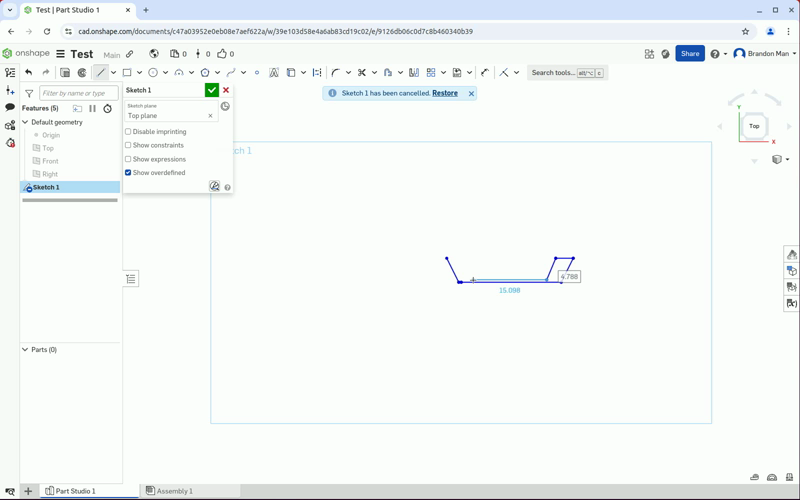
mouse_move(503, 279)
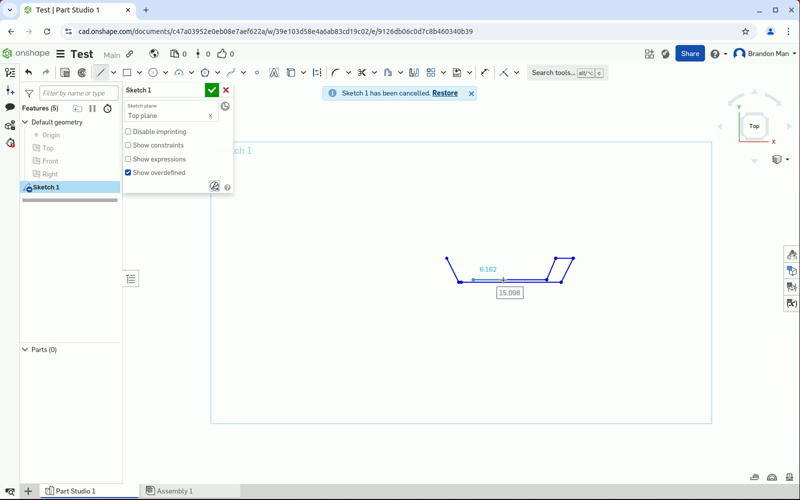
mouse_move(462, 258)
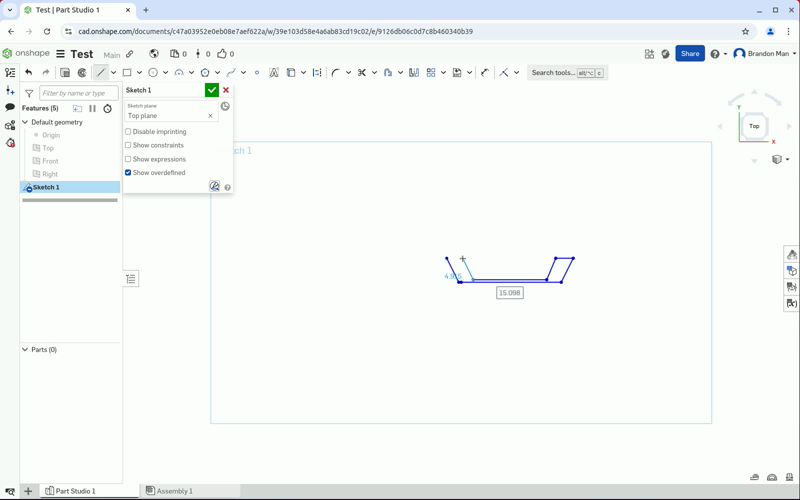
click(462, 258)
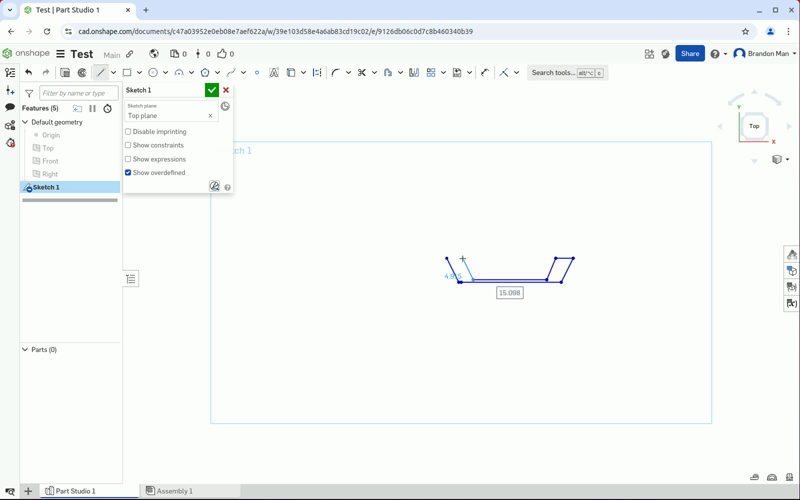
key_up(shift)
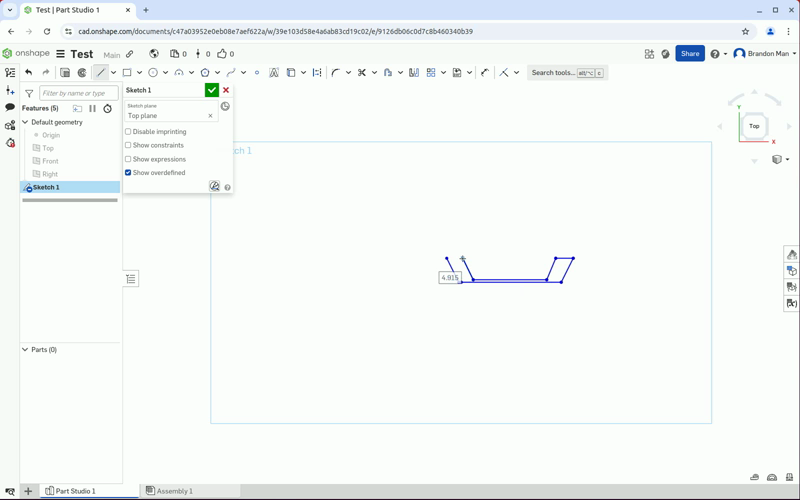
mouse_move(492, 258)
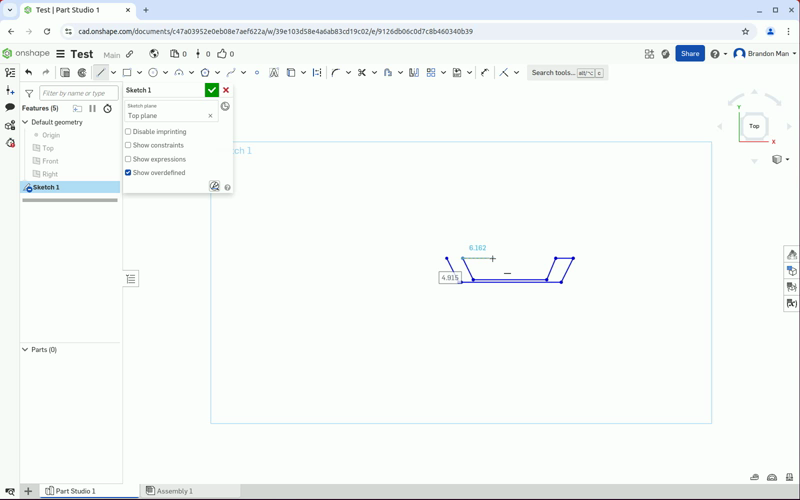
key_down(shift)
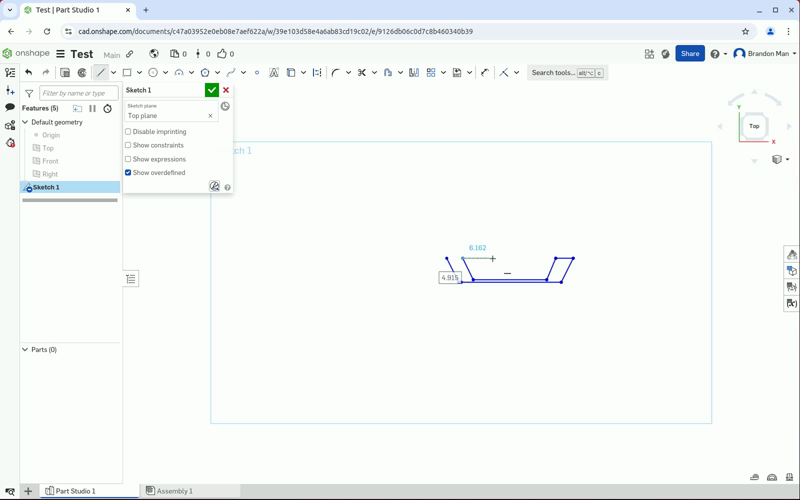
mouse_move(446, 258)
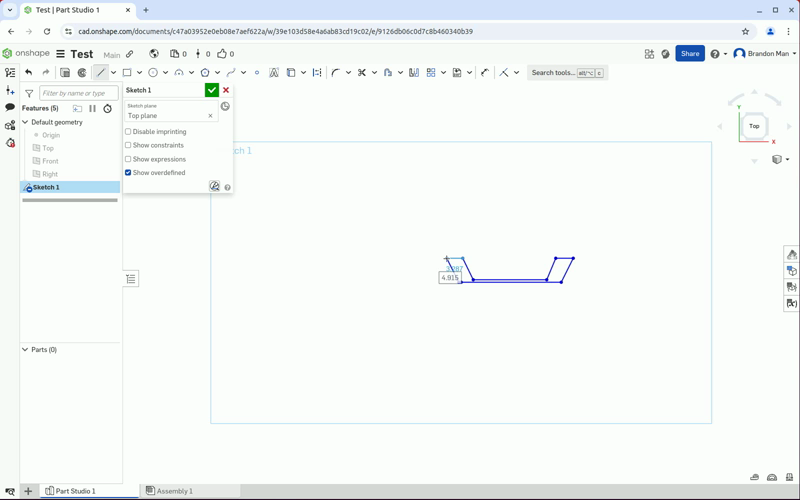
key_up(shift)
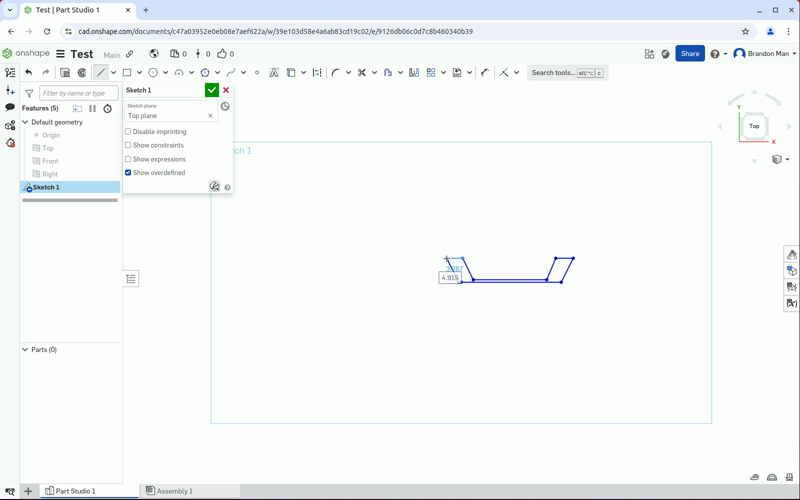
click(446, 258)
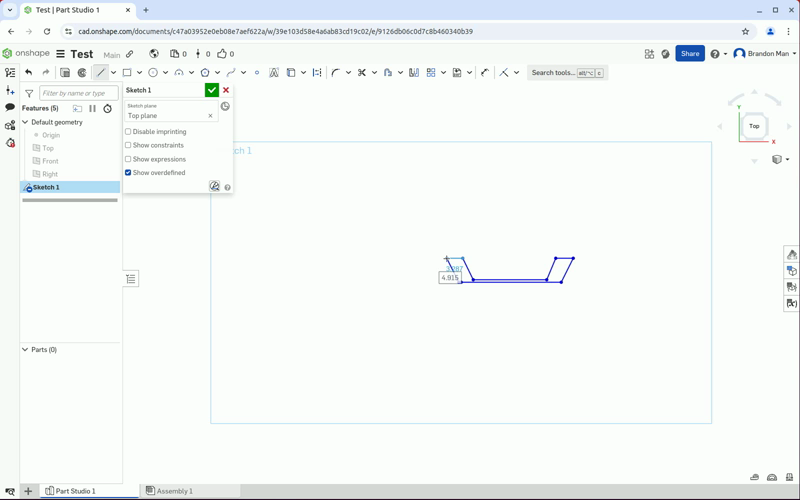
key(esc)
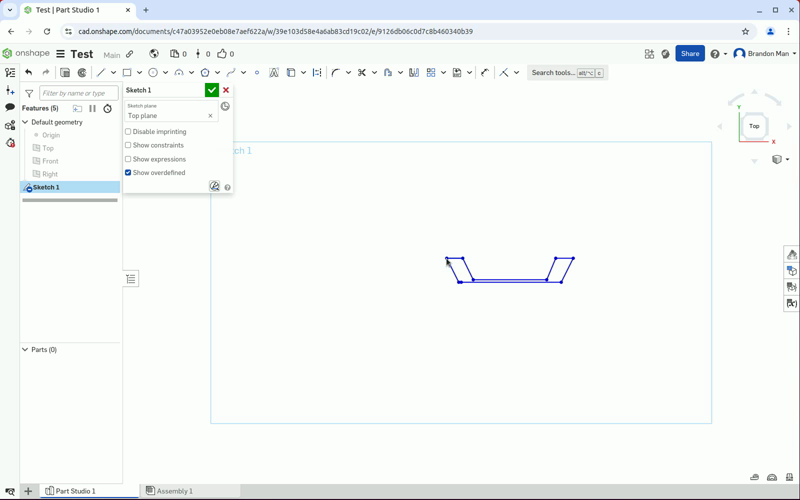
mouse_move(463, 267)
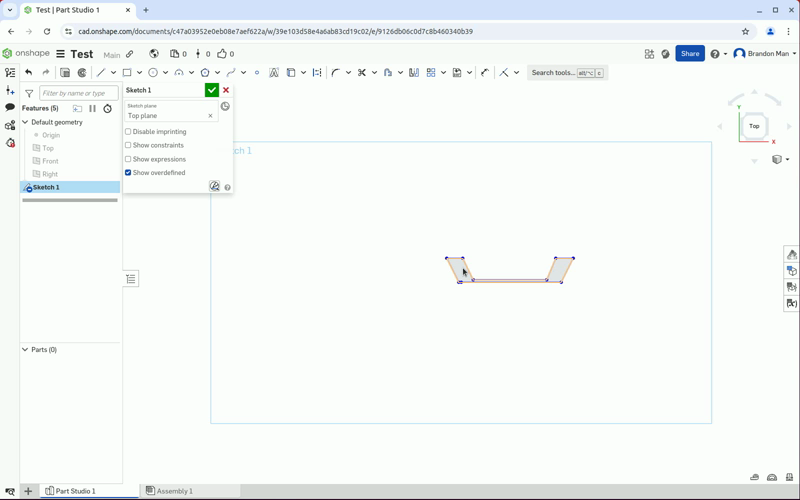
scroll(6)
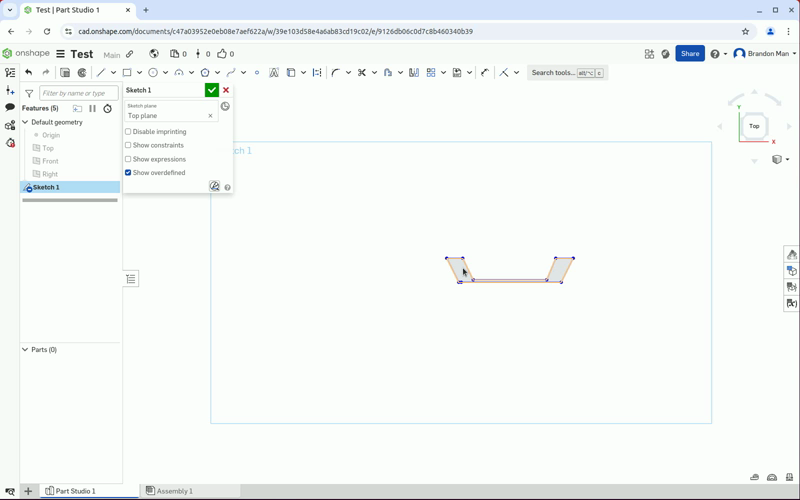
scroll(6)
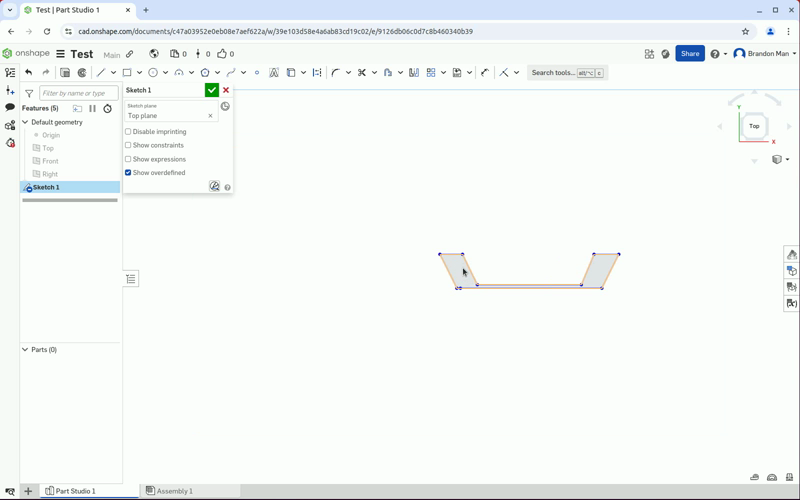
scroll(6)
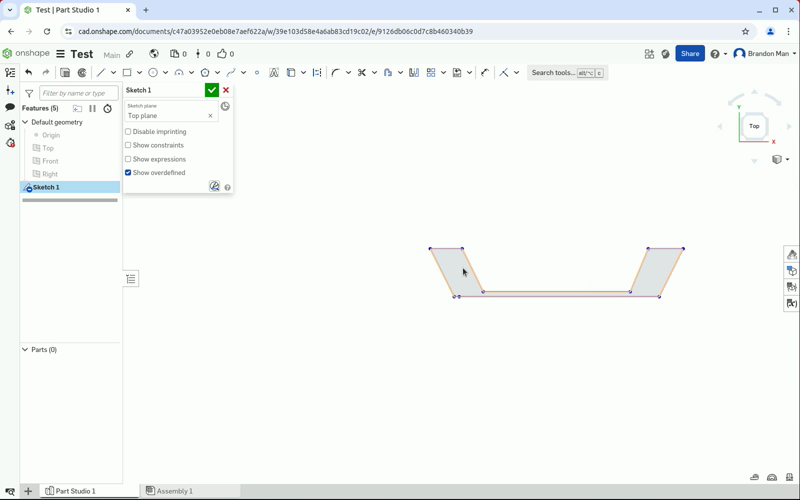
scroll(6)
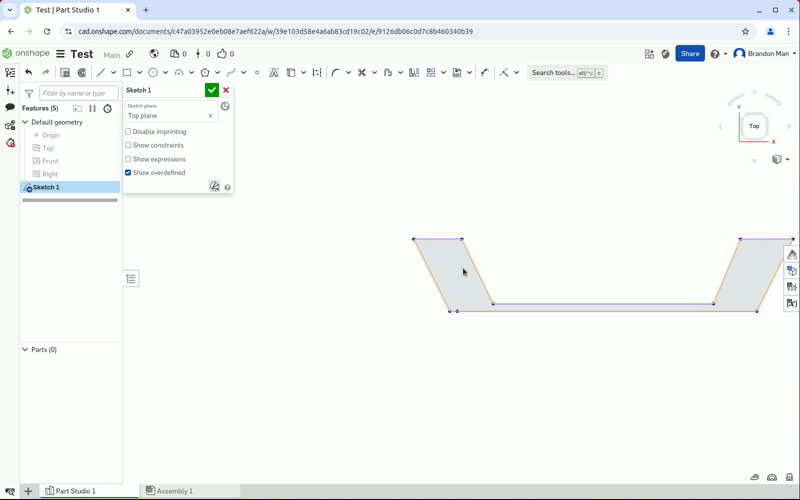
scroll(6)
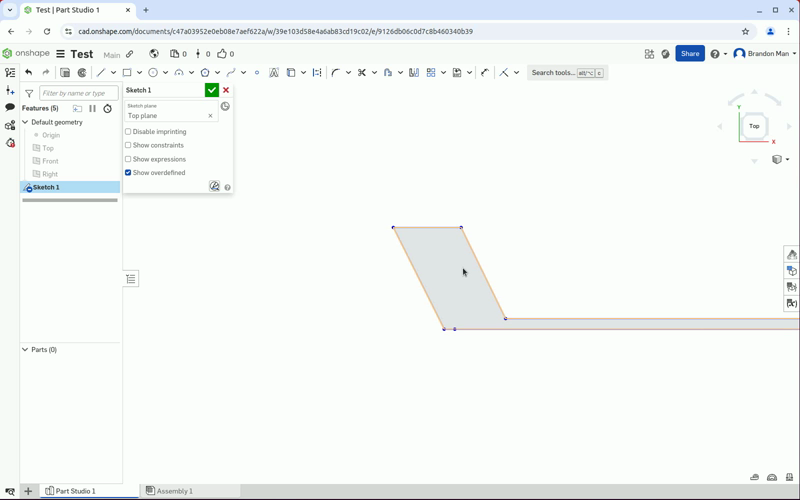
scroll(6)
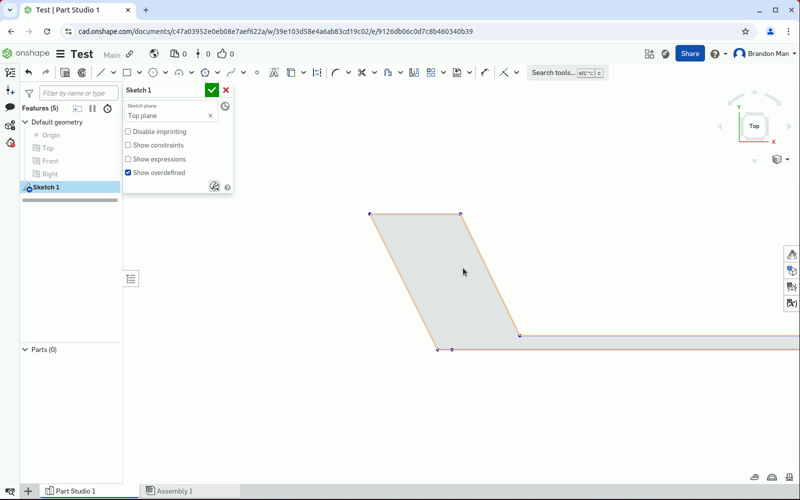
scroll(6)
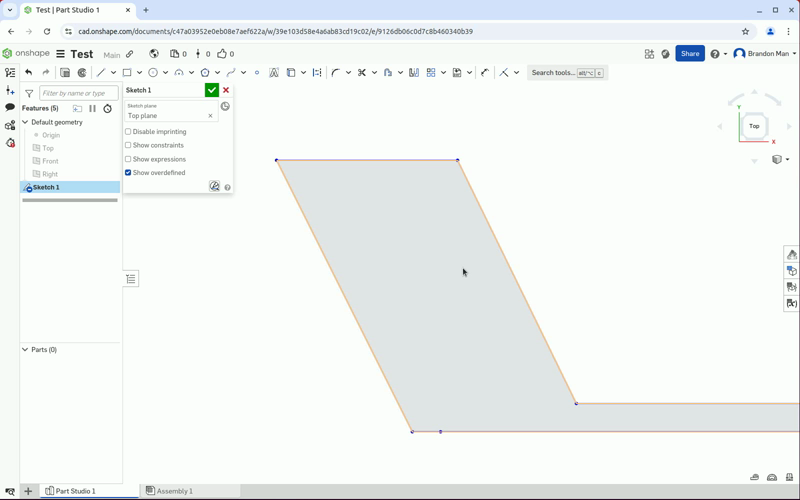
click(463, 267)
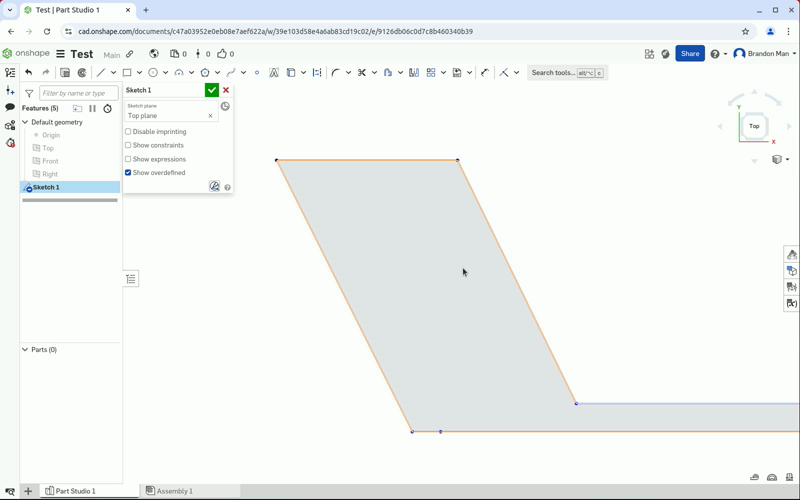
scroll(-6)
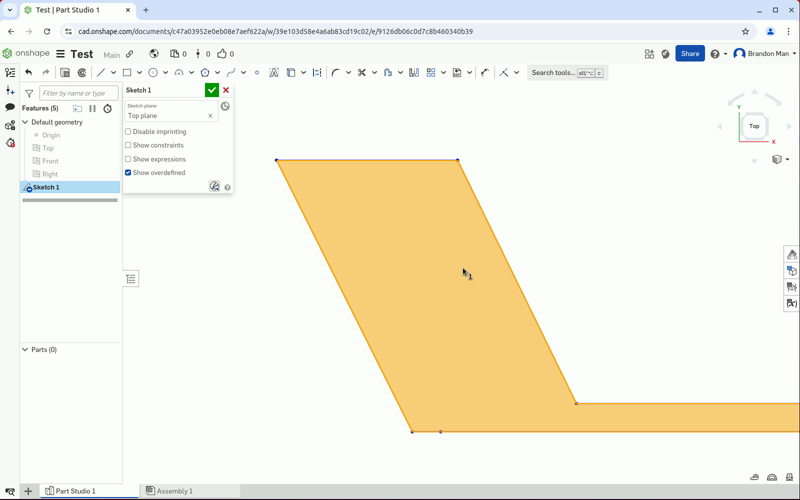
scroll(-6)
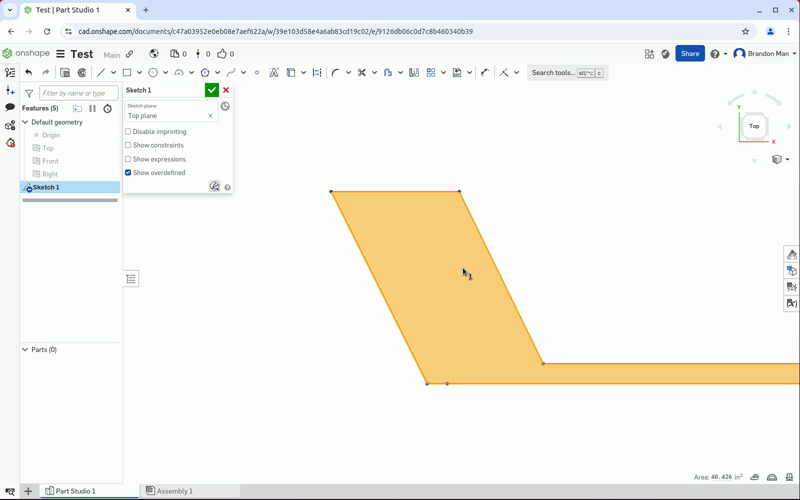
scroll(-6)
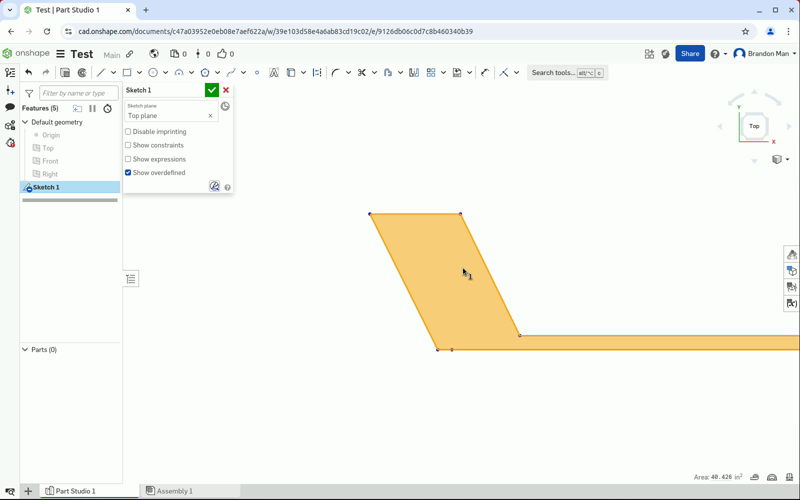
scroll(-6)
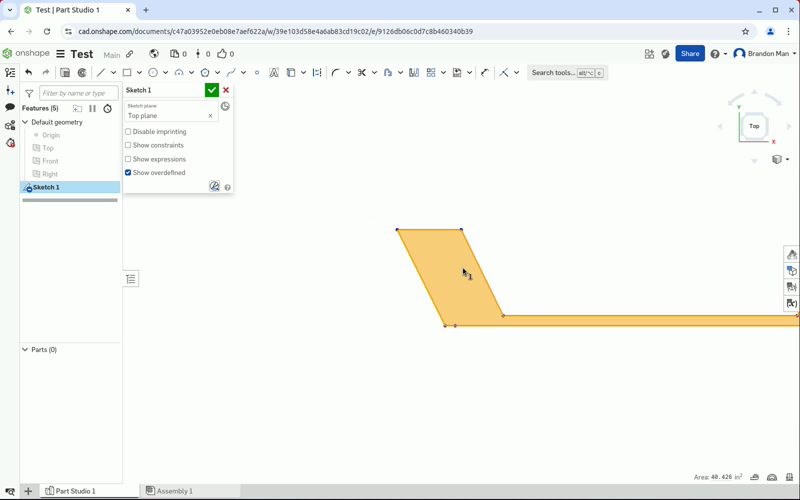
scroll(-6)
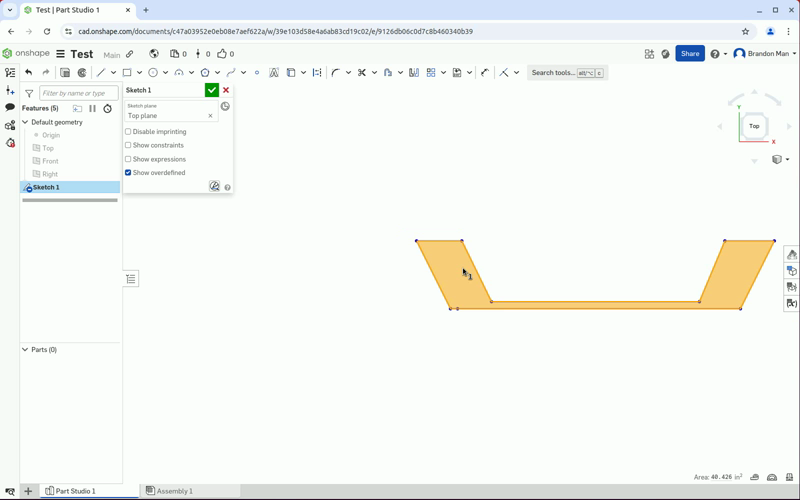
scroll(-6)
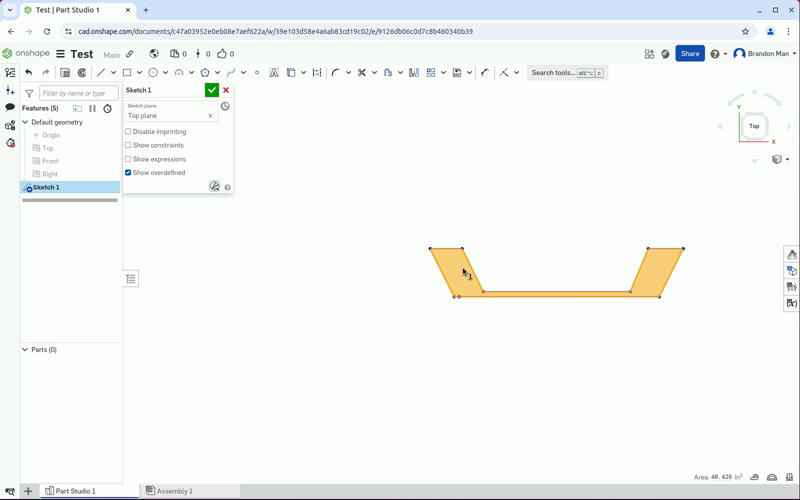
scroll(-6)
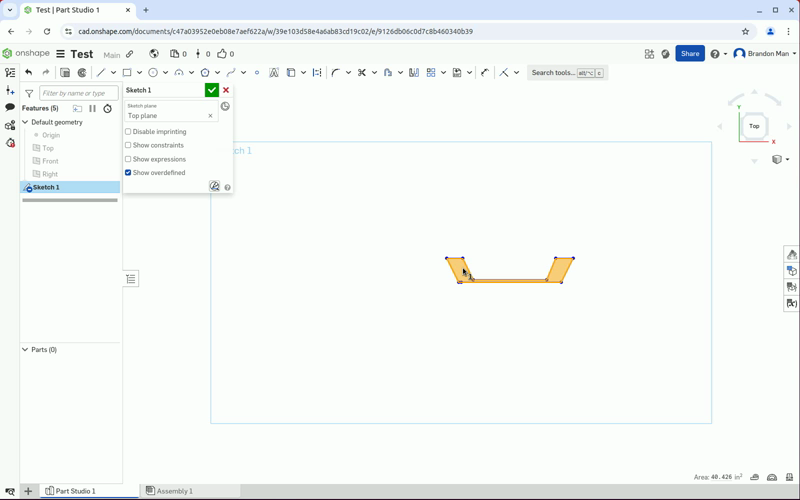
mouse_move(73, 352)
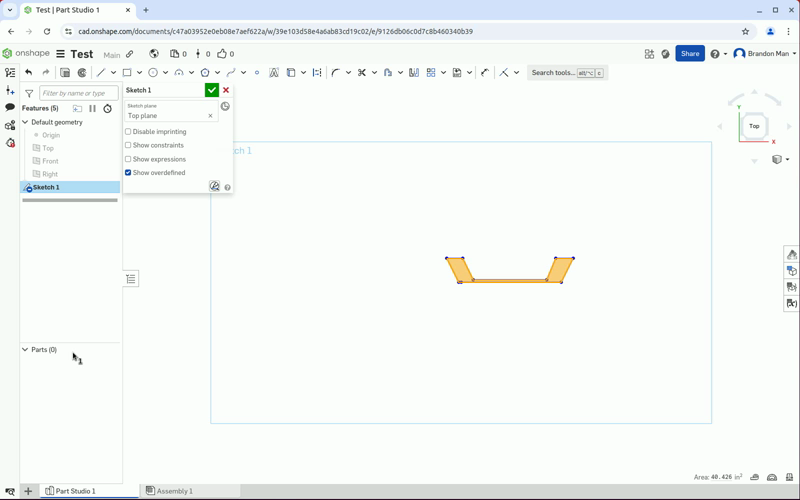
key(shift+y)
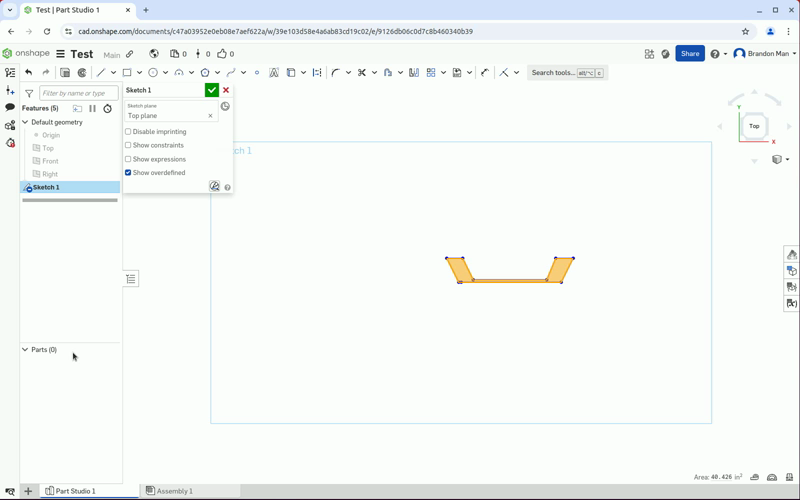
key(shift+e)
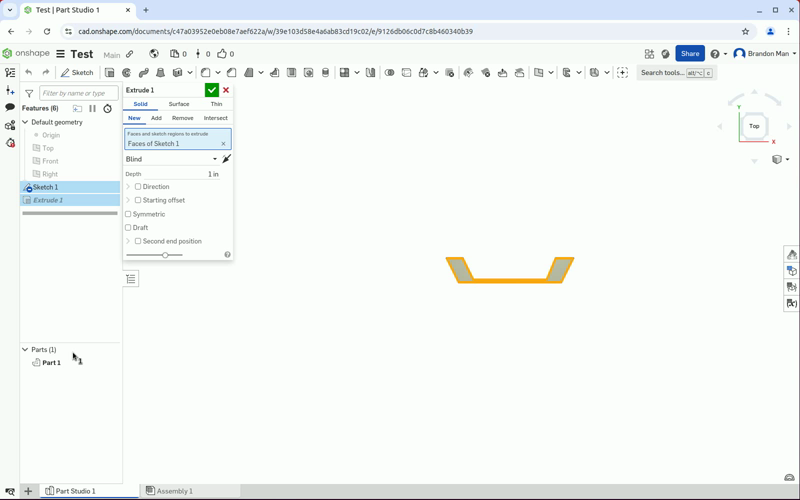
mouse_move(143, 106)
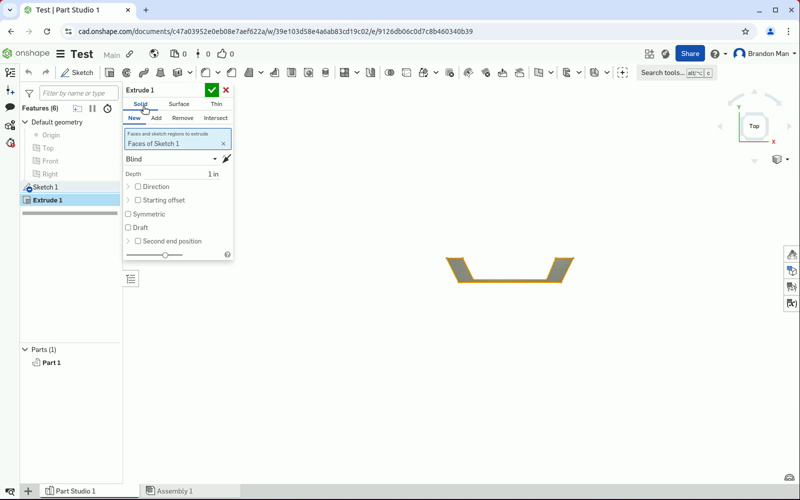
click(143, 106)
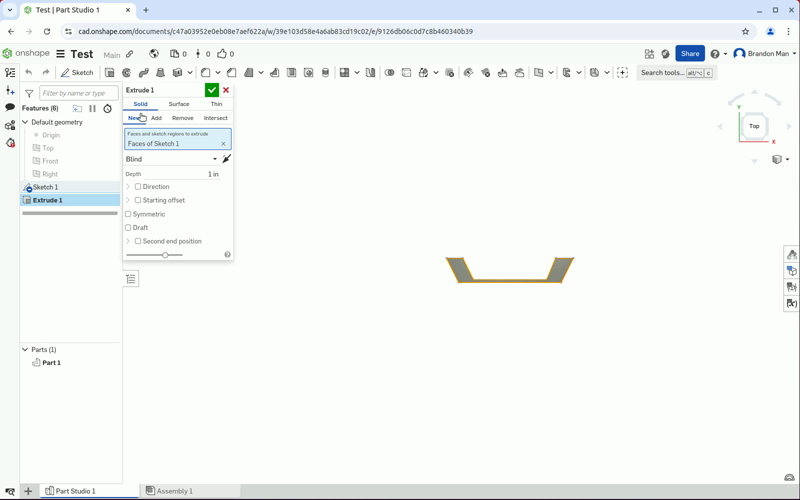
mouse_move(137, 120)
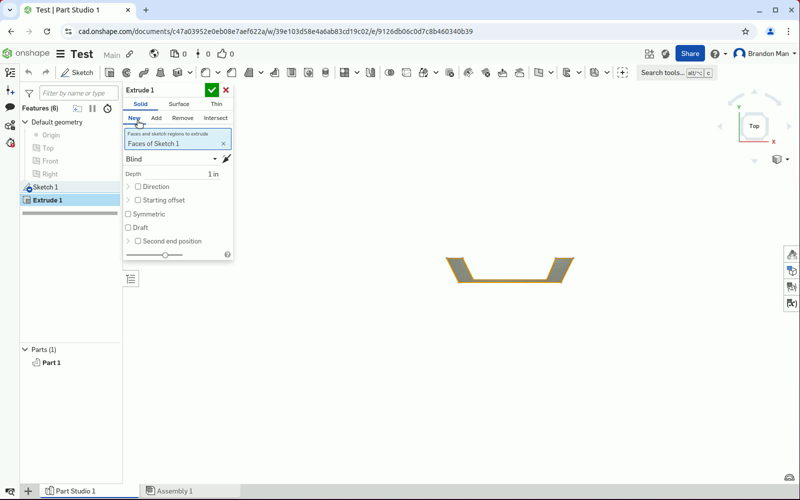
click(137, 120)
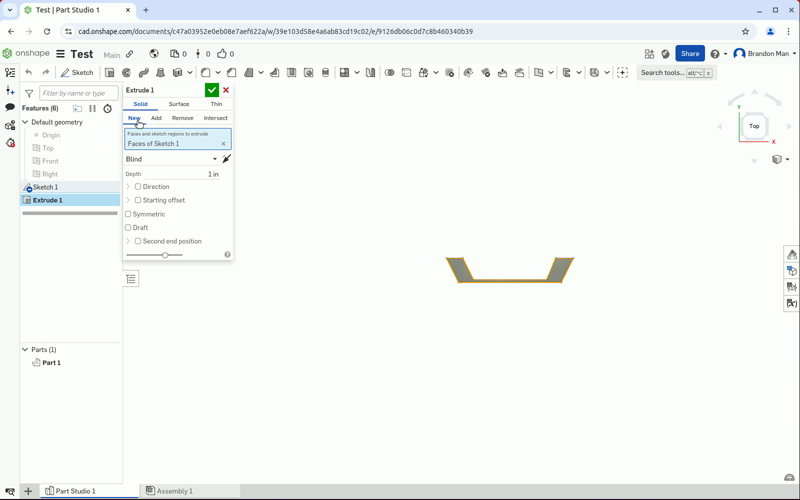
key(tab, 4)
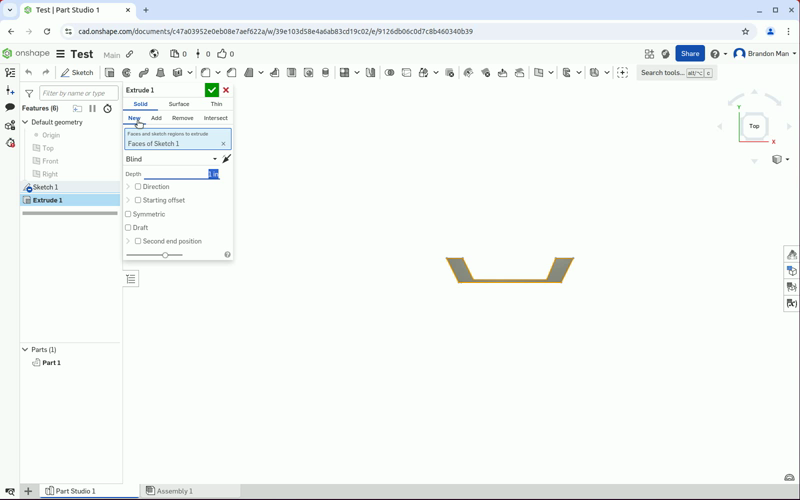
text(18.053)
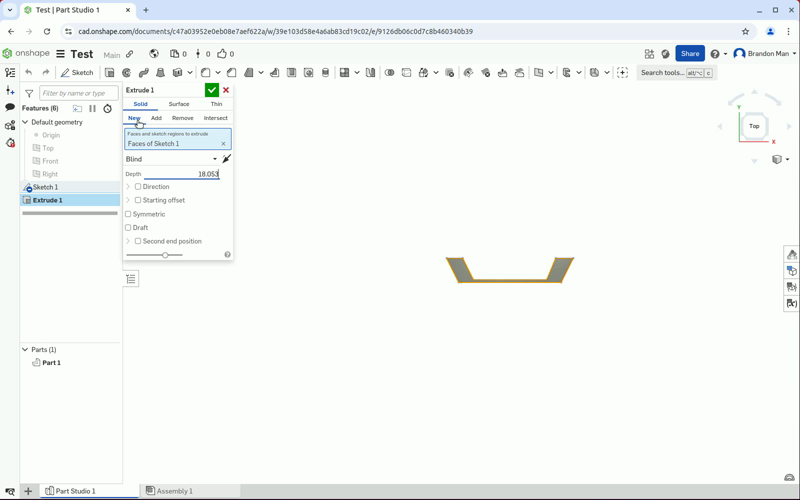
key(enter)
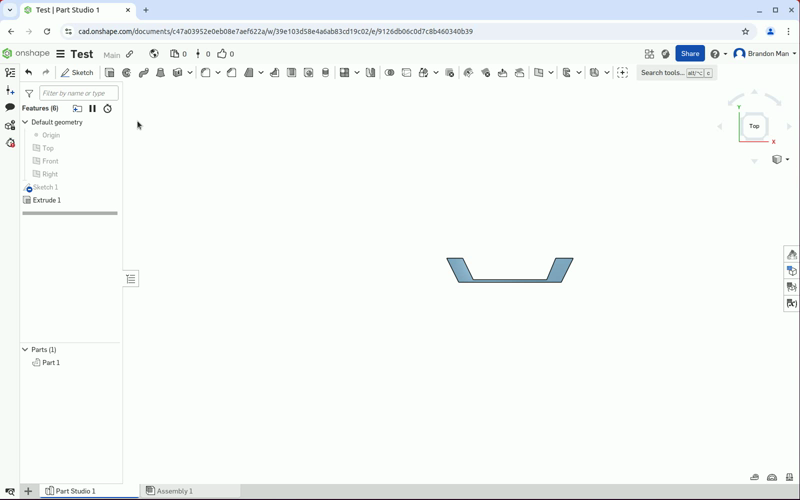
key(shift+h)
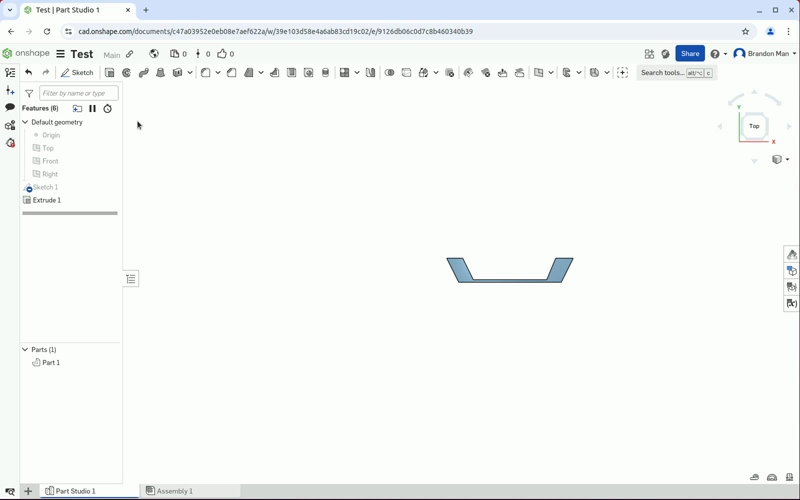
key(shift+h)
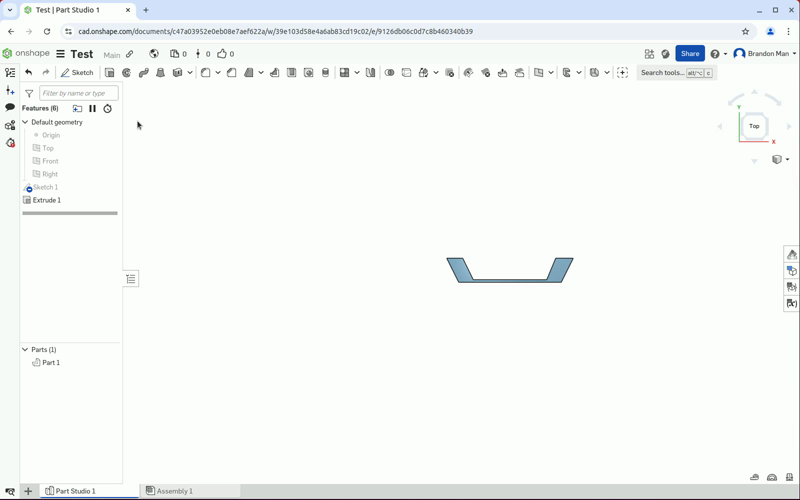
mouse_move(73, 189)
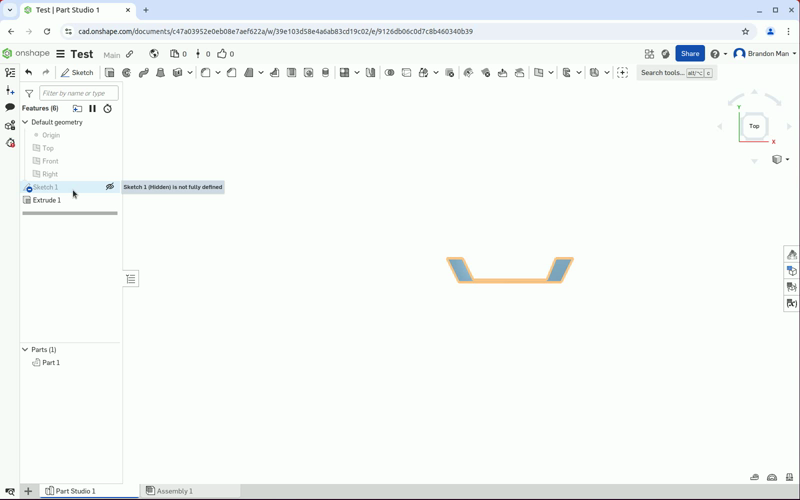
click(73, 189)
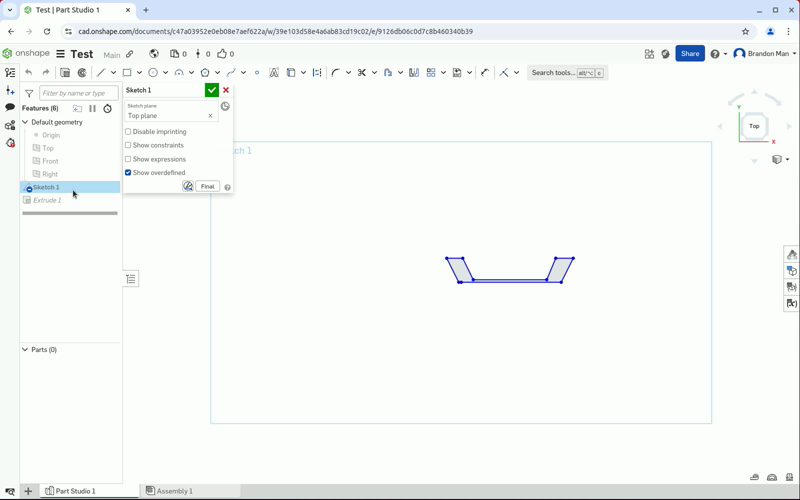
mouse_move(229, 92)
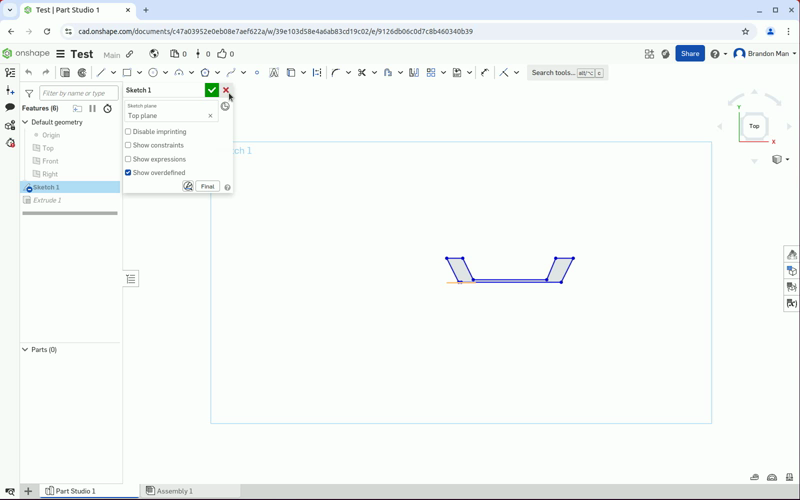
click(229, 92)
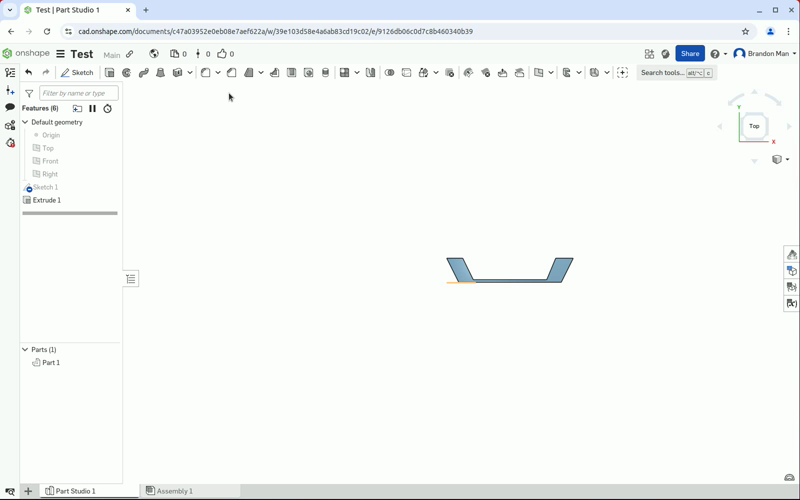
mouse_move(73, 352)
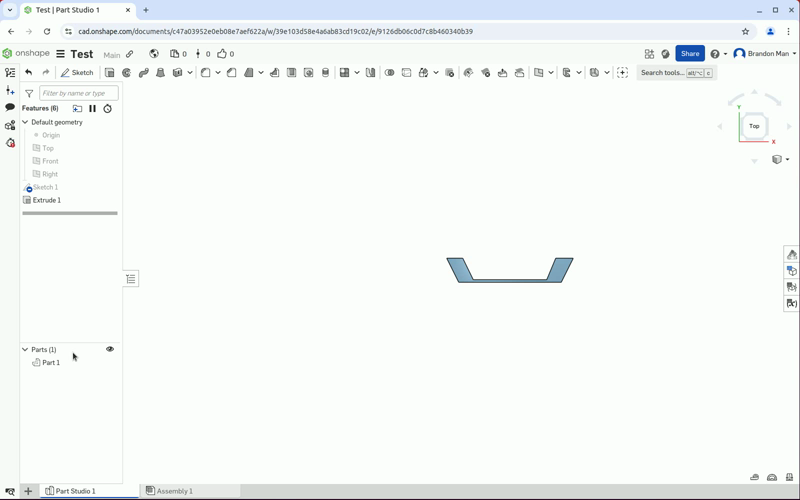
key(y)
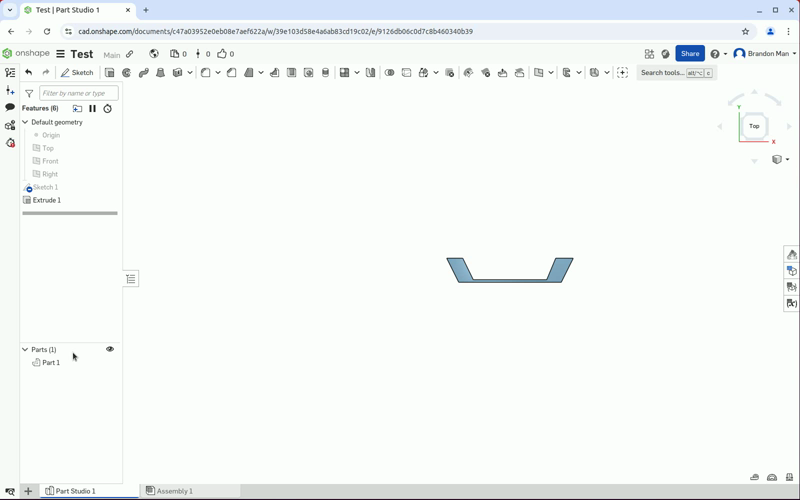
key(shift+p)
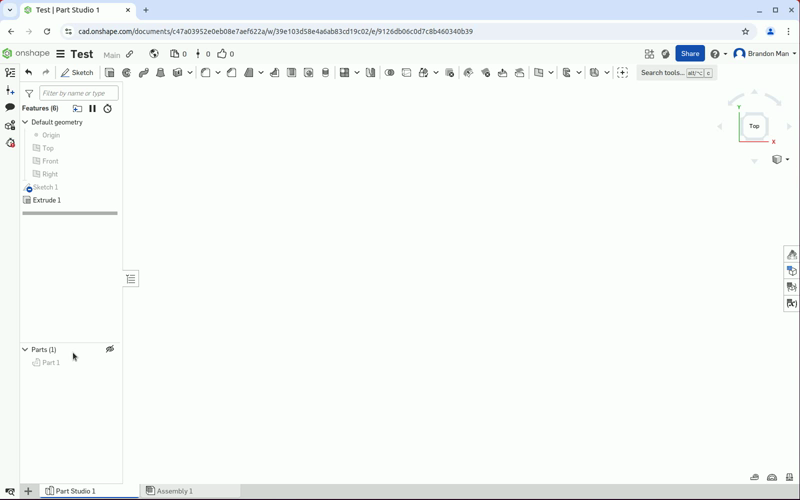
key(space)
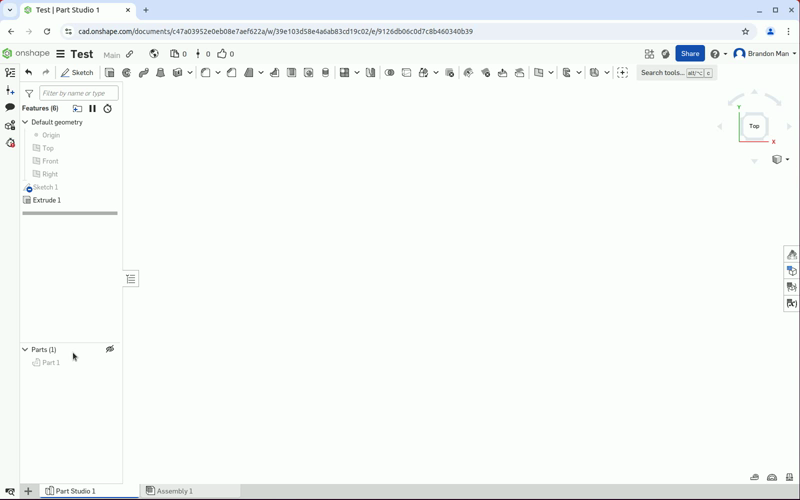
key_down(shift)
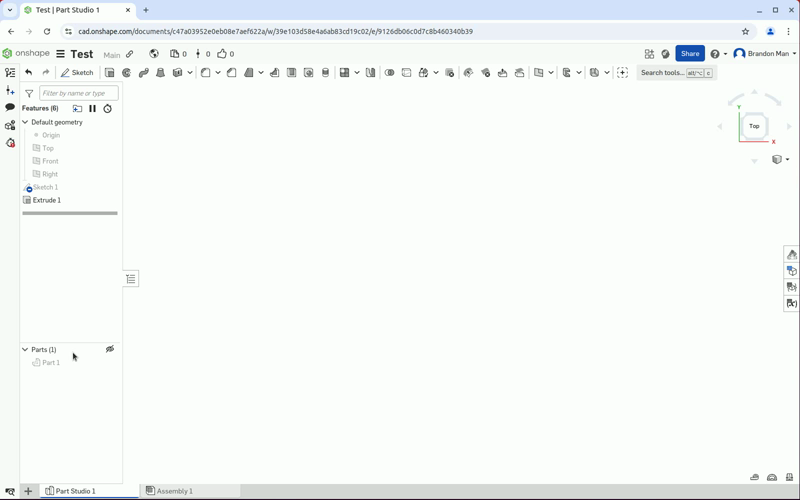
key(up)
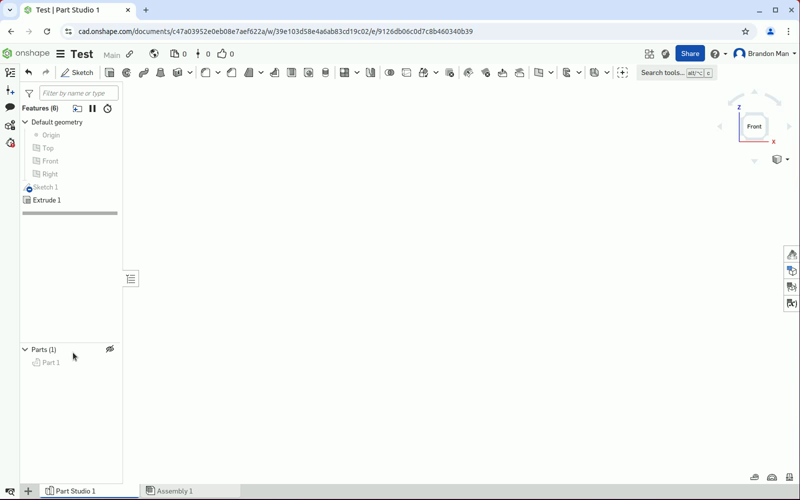
key_up(shift)
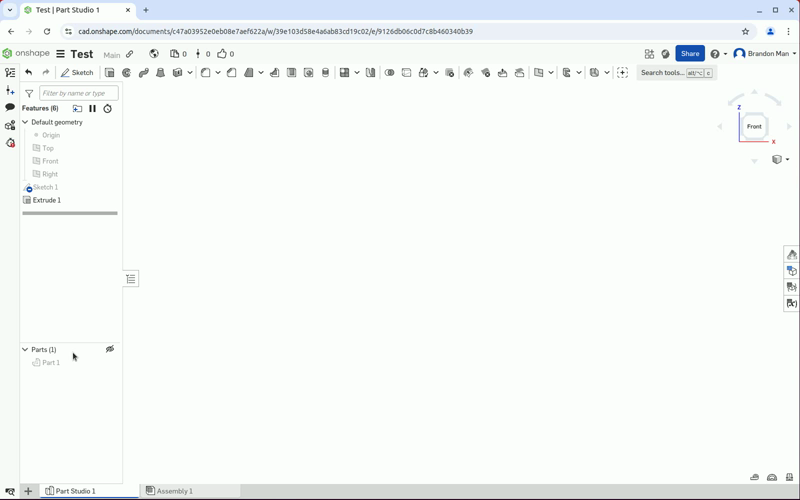
mouse_move(73, 352)
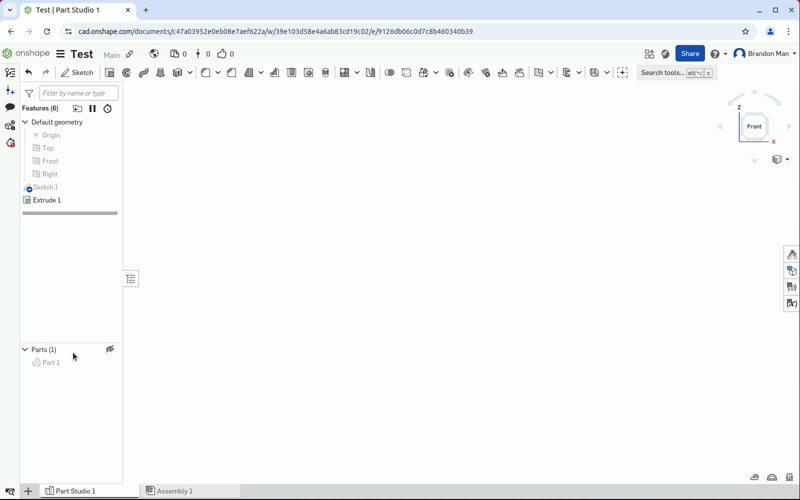
key(shift+y)
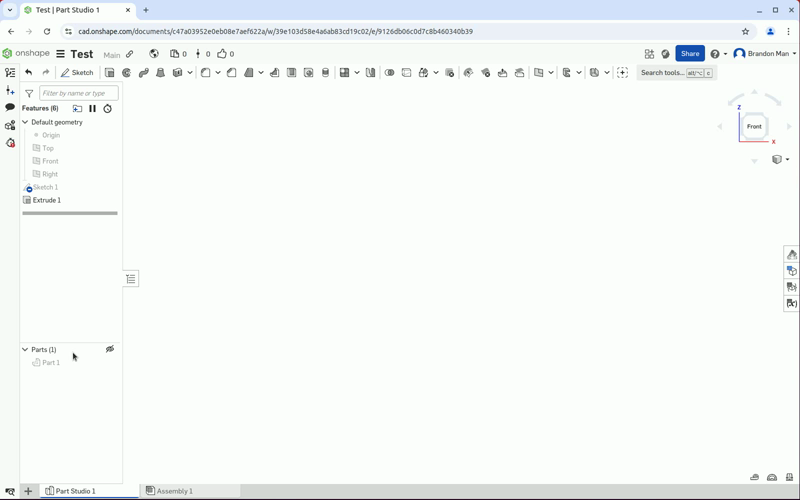
key(shift+s)
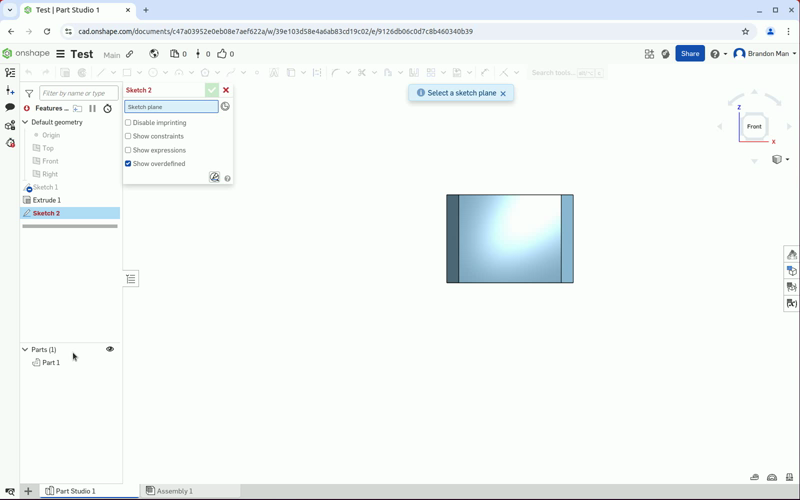
mouse_move(73, 163)
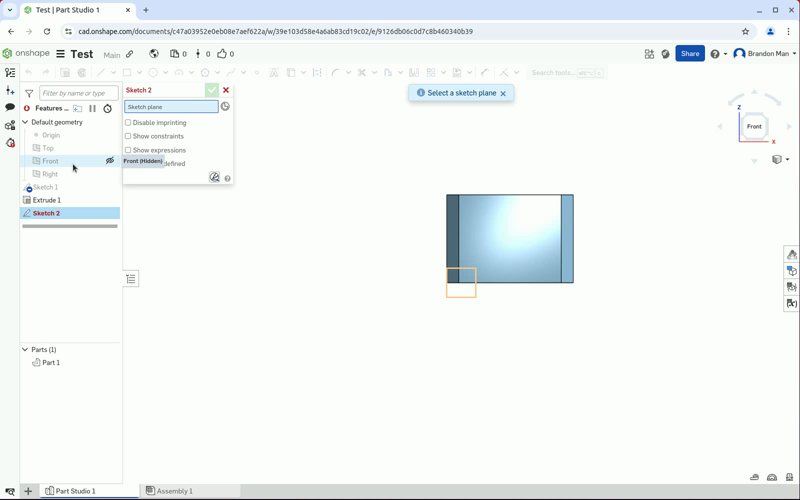
click(73, 163)
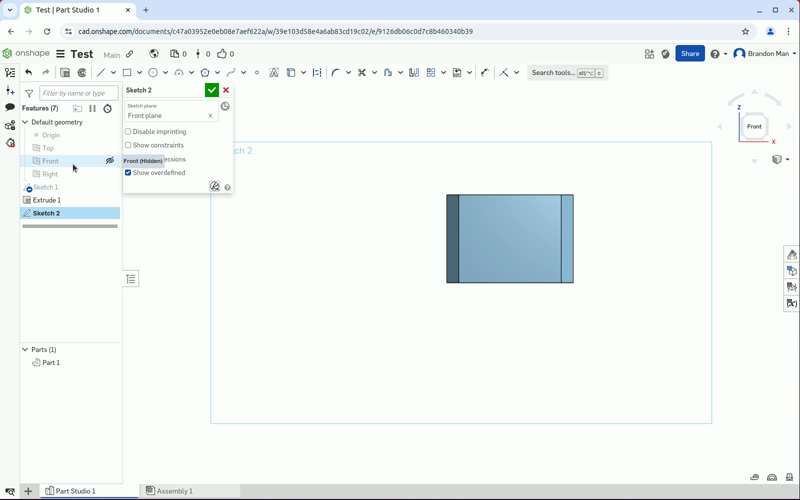
mouse_move(73, 352)
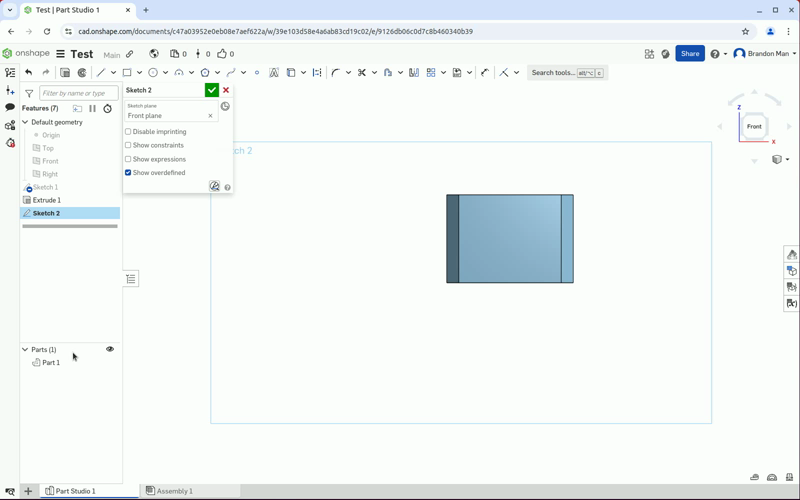
key(y)
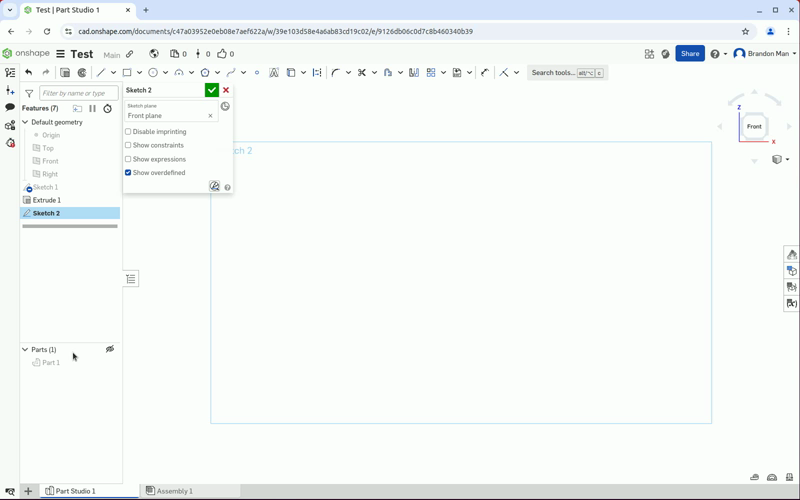
key(l)
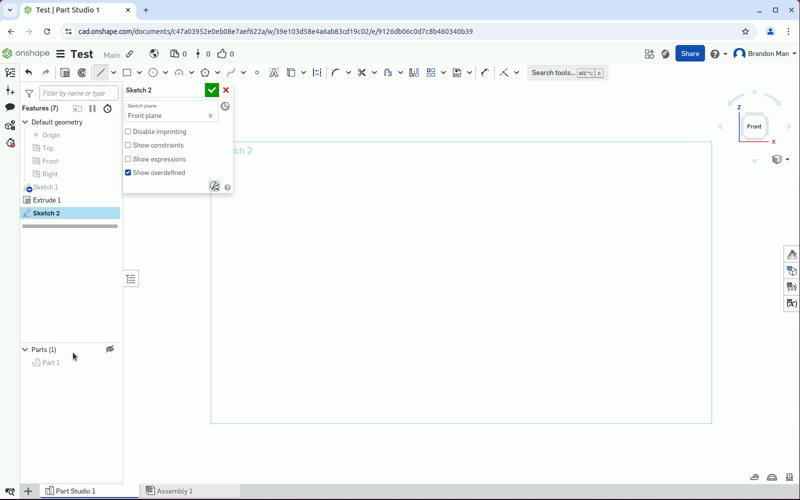
key_down(shift)
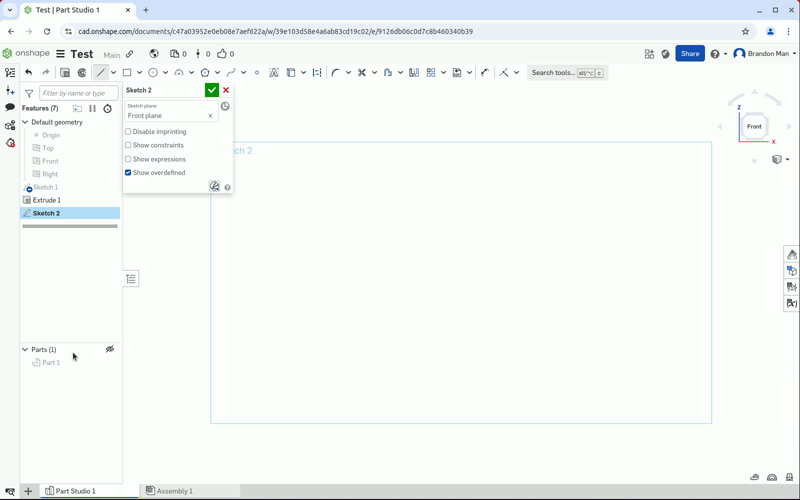
mouse_move(458, 282)
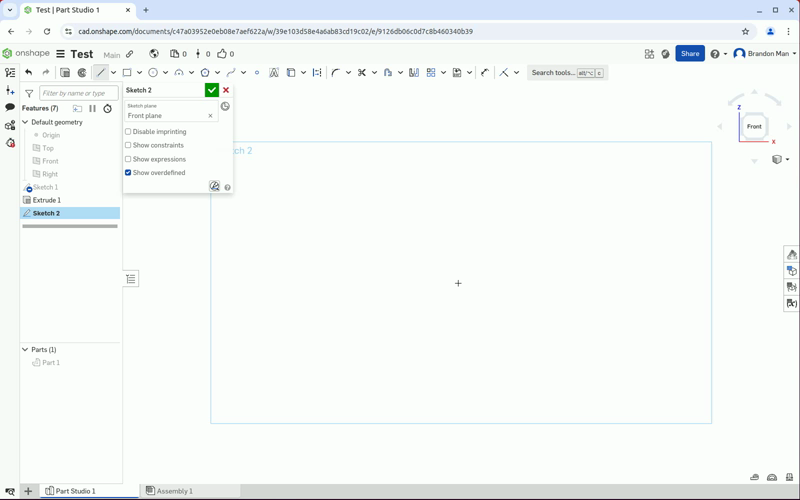
click(458, 282)
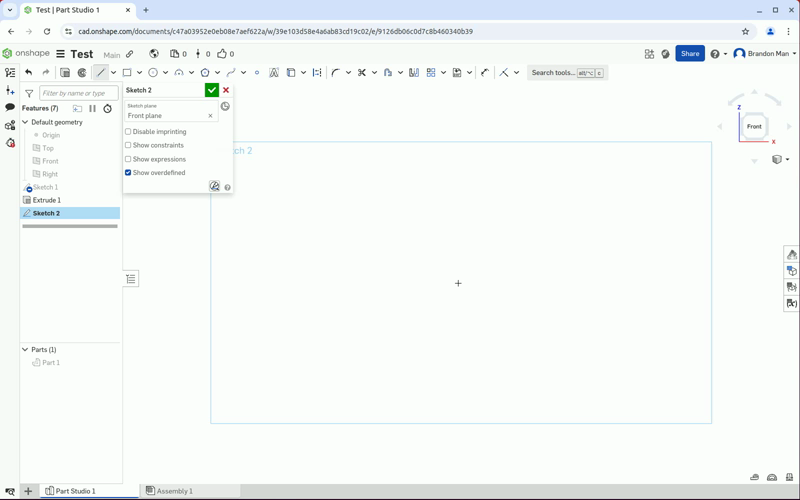
key_up(shift)
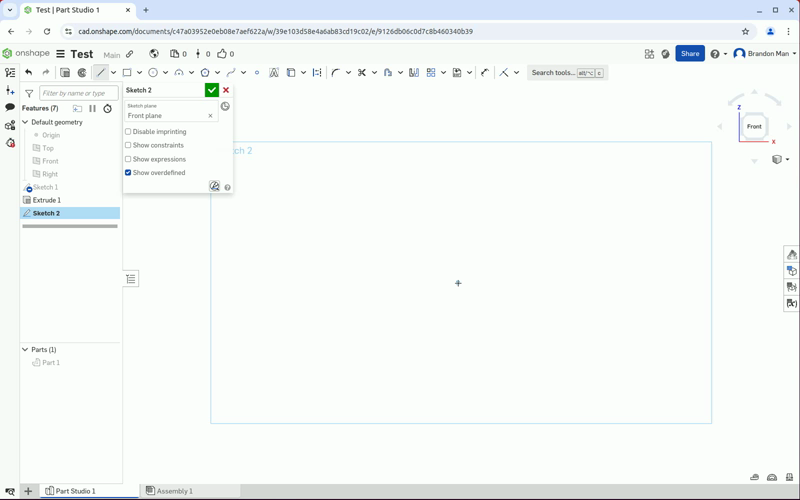
key_down(shift)
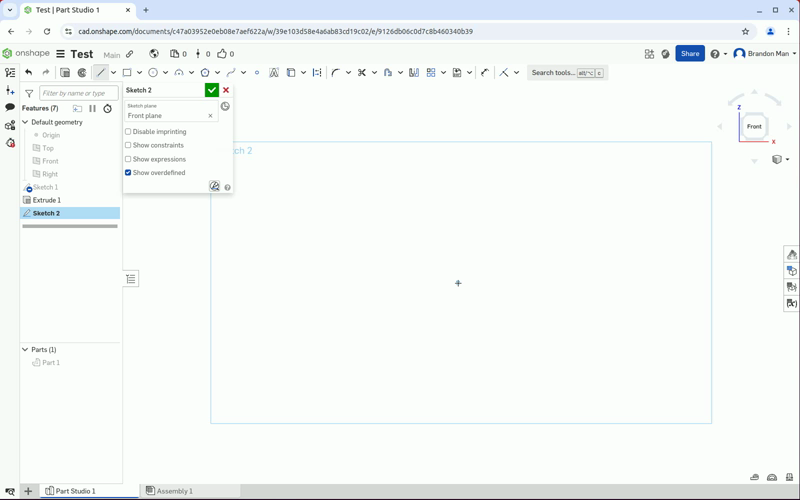
mouse_move(561, 282)
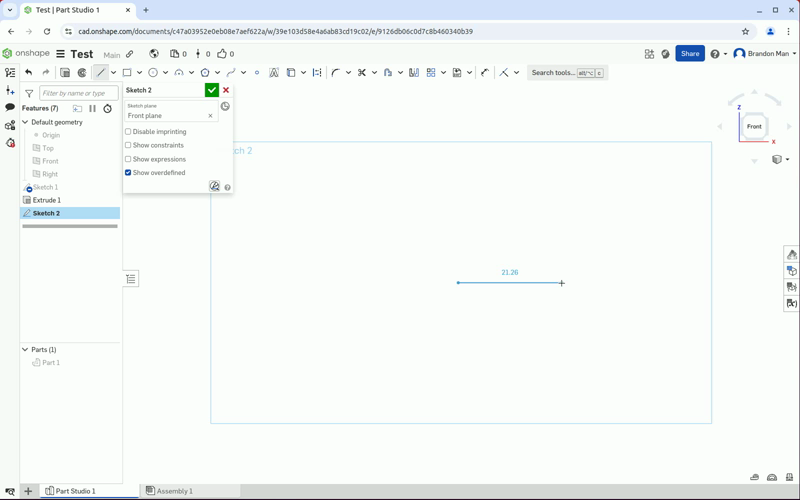
click(561, 282)
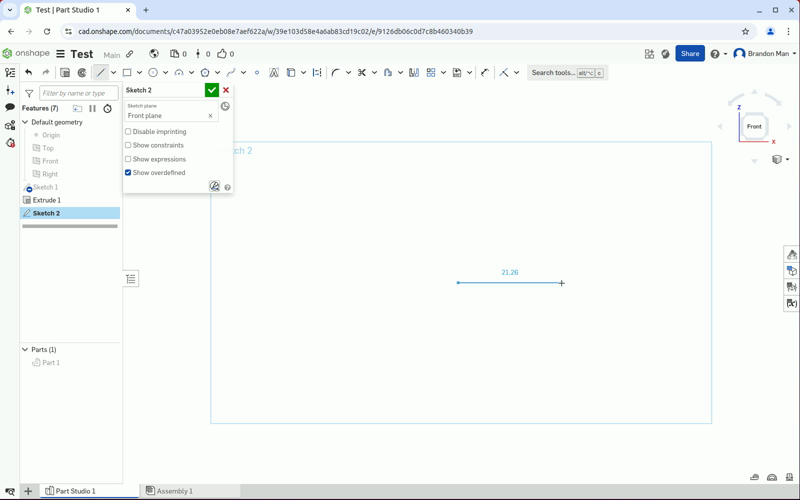
key_up(shift)
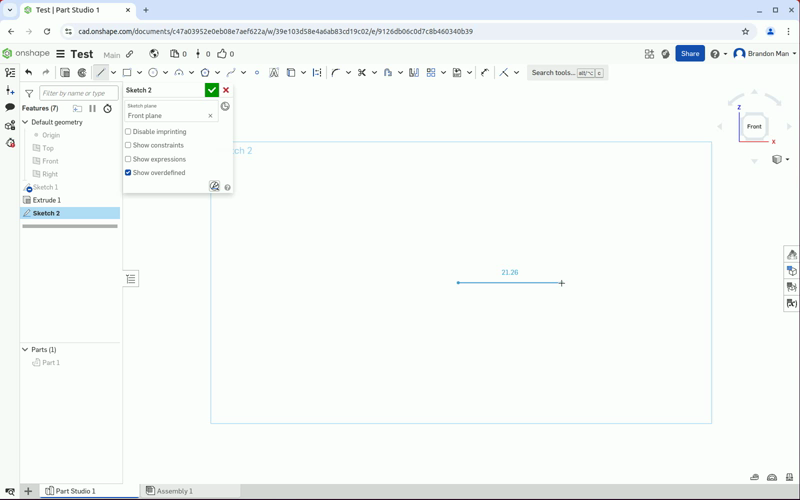
key_down(shift)
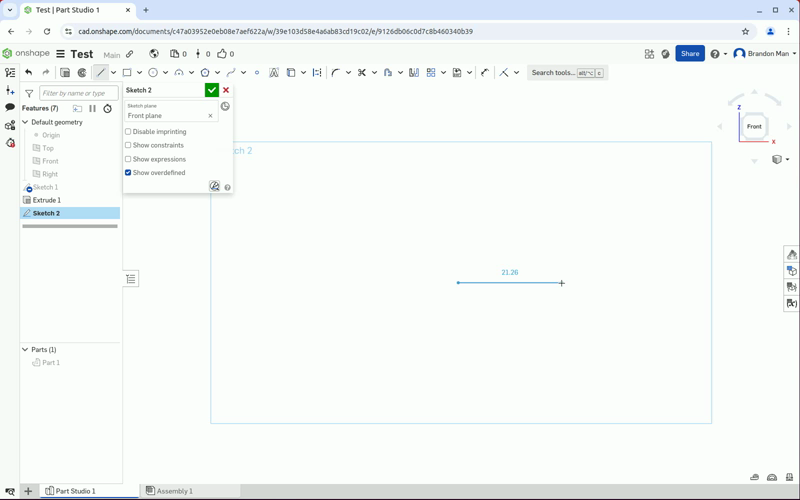
mouse_move(561, 195)
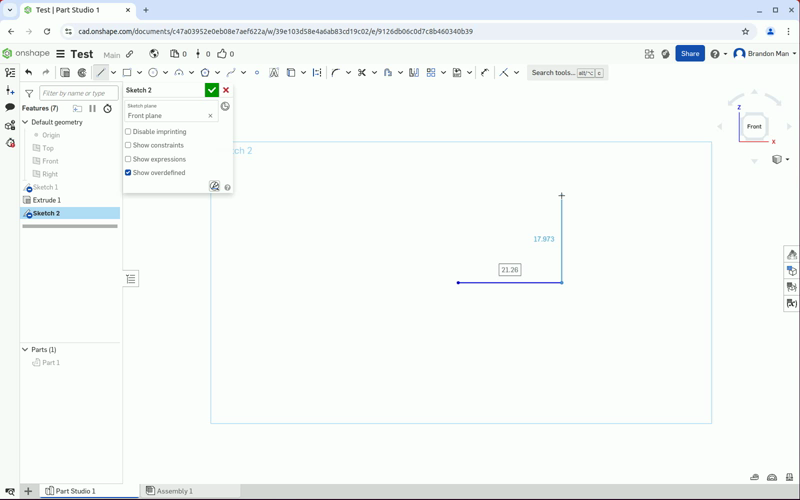
click(561, 195)
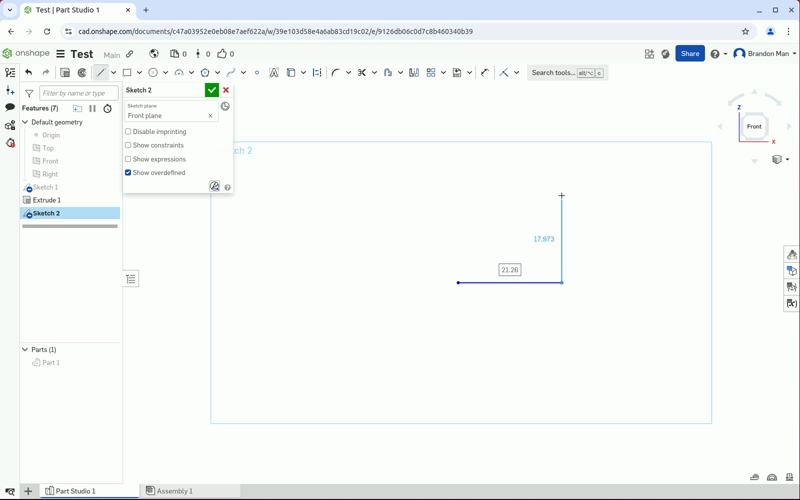
key_up(shift)
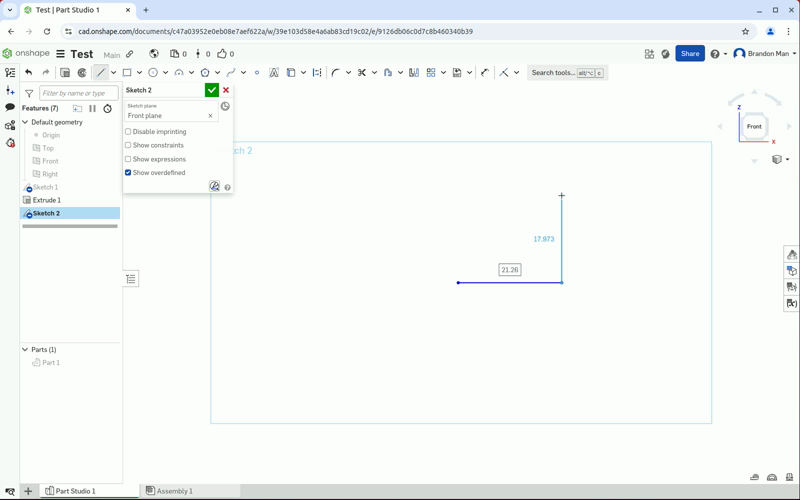
key_down(shift)
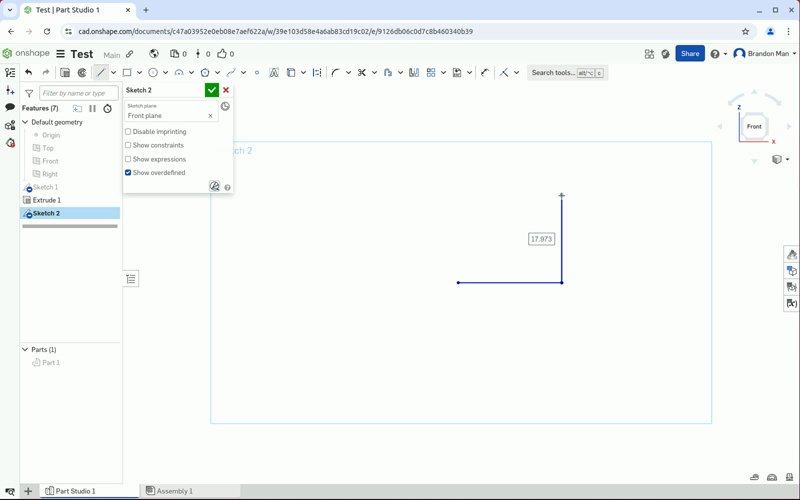
mouse_move(458, 195)
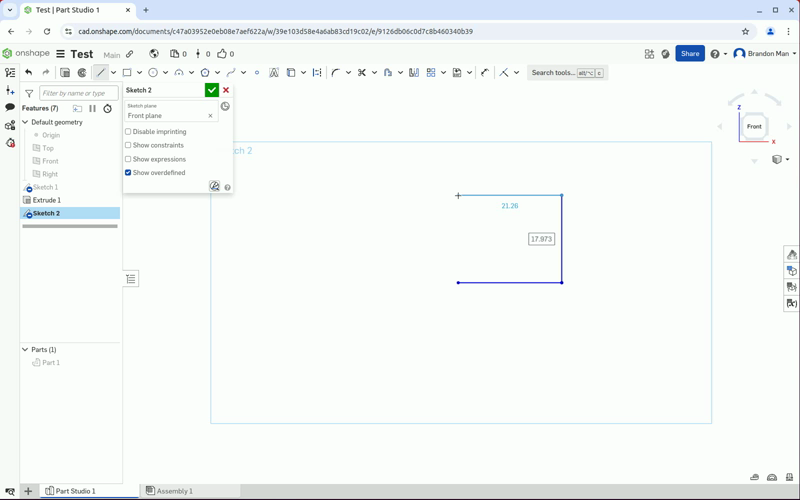
click(458, 195)
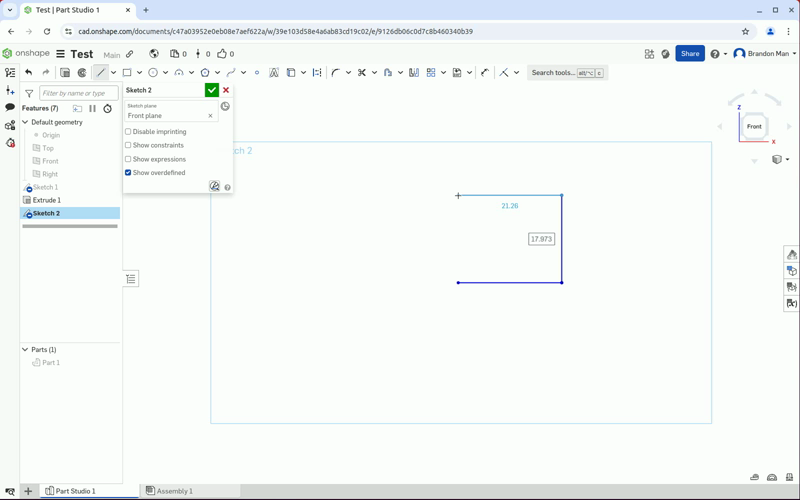
key_up(shift)
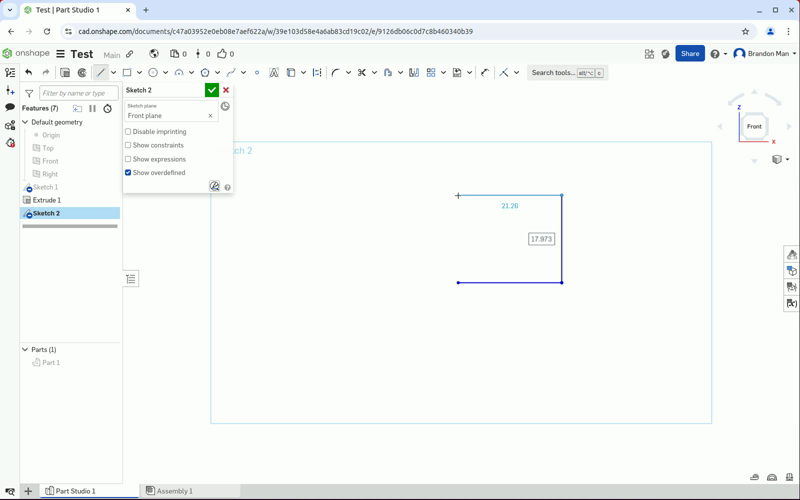
key_down(shift)
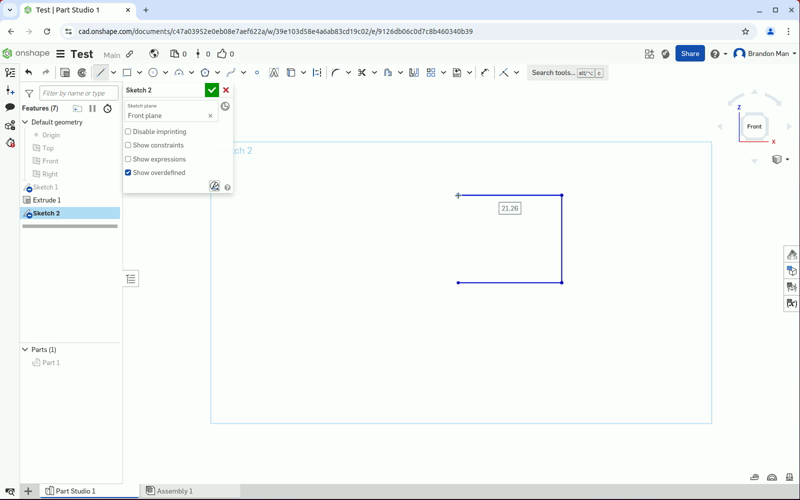
mouse_move(458, 282)
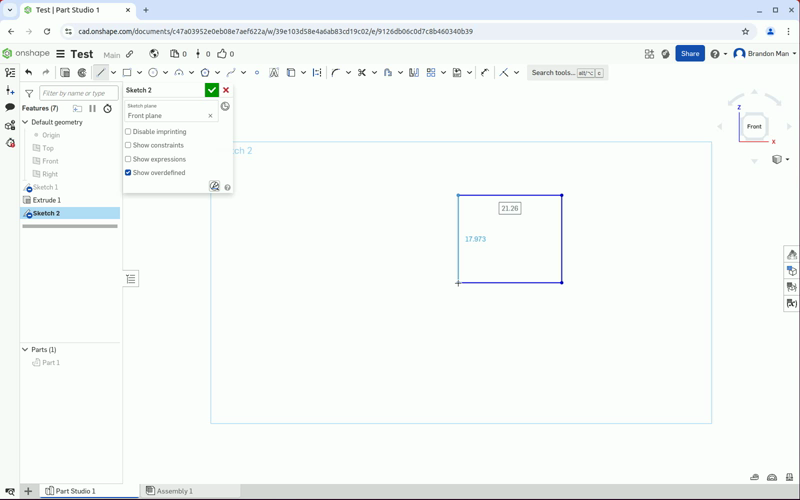
key_up(shift)
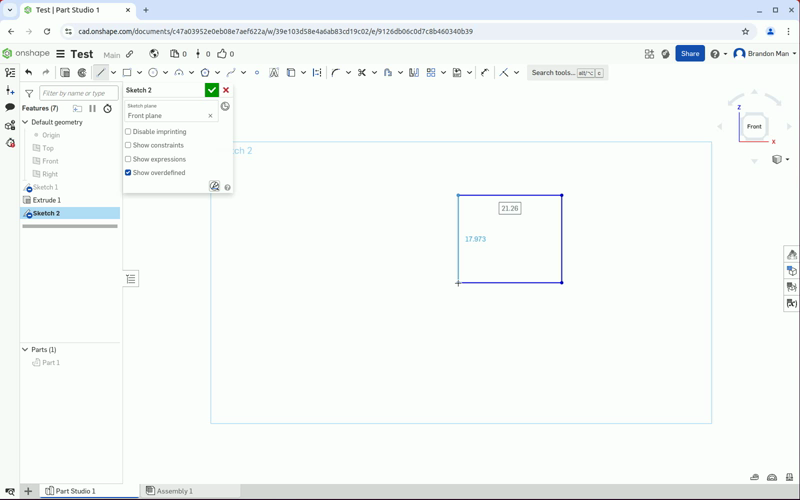
click(458, 282)
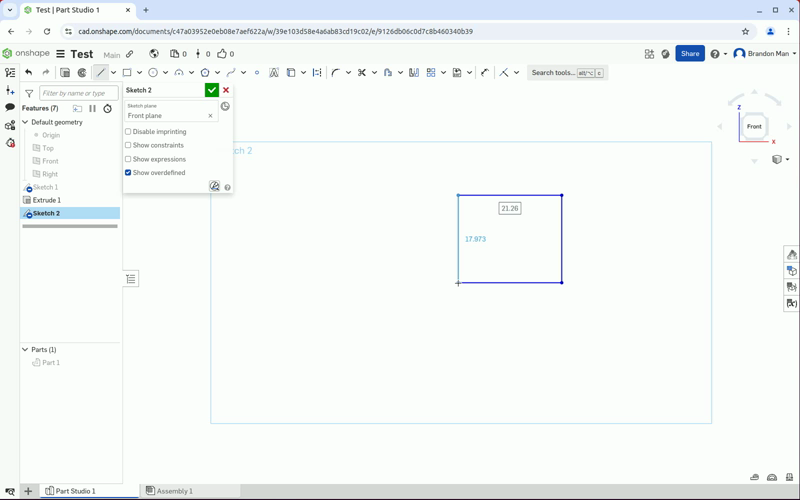
key(esc)
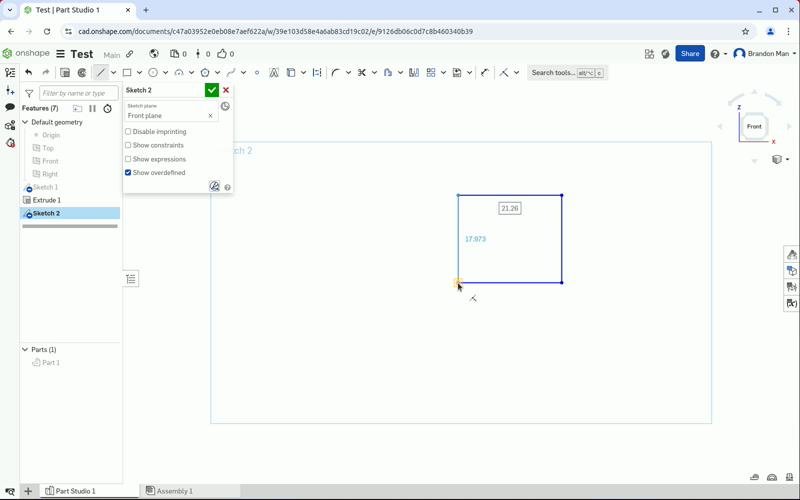
key(l)
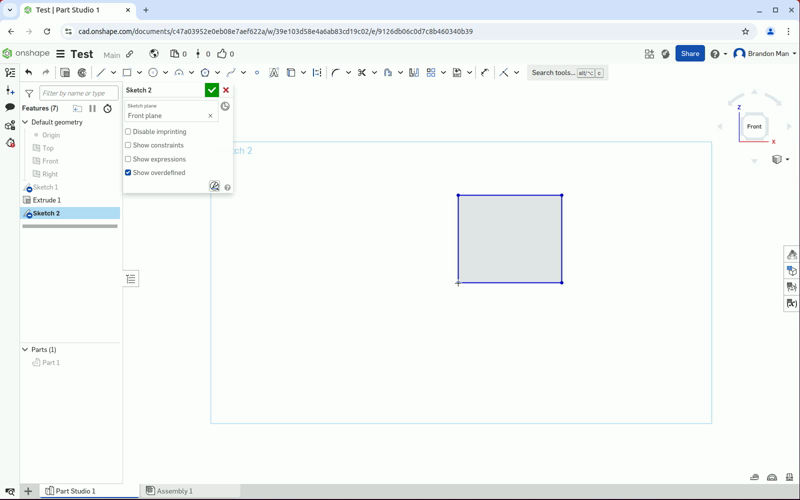
key_down(shift)
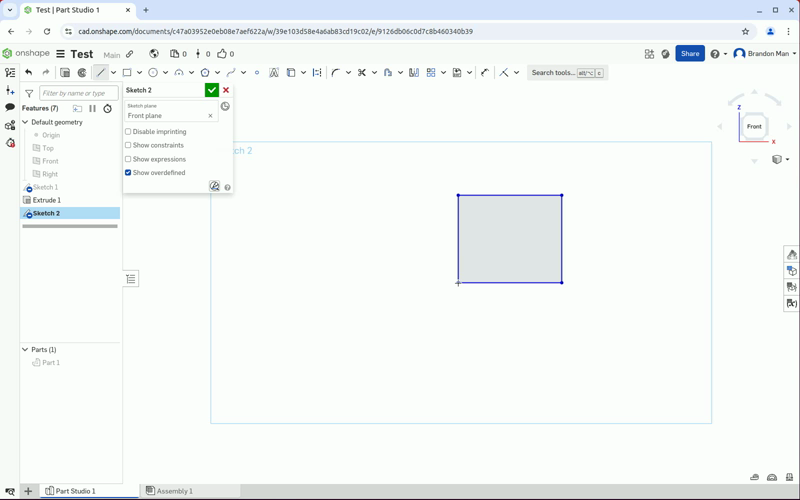
mouse_move(464, 277)
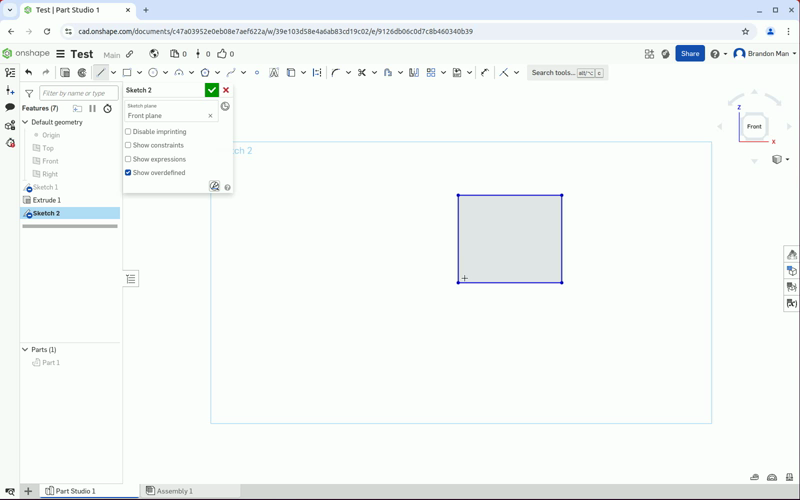
click(464, 277)
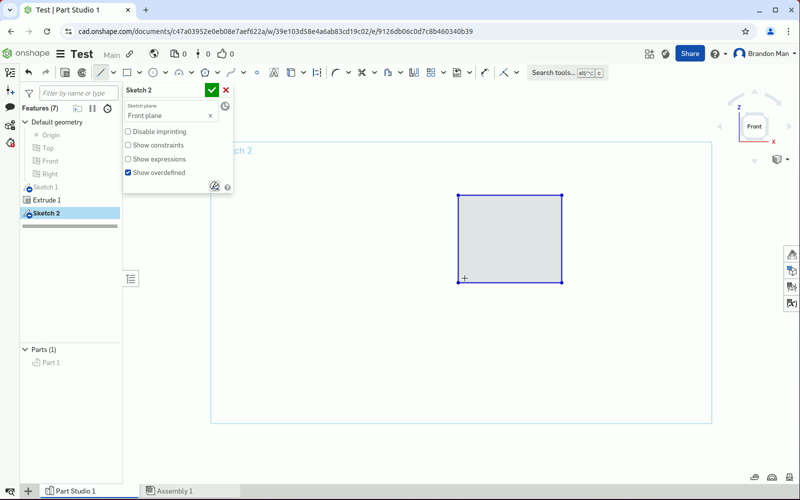
key_up(shift)
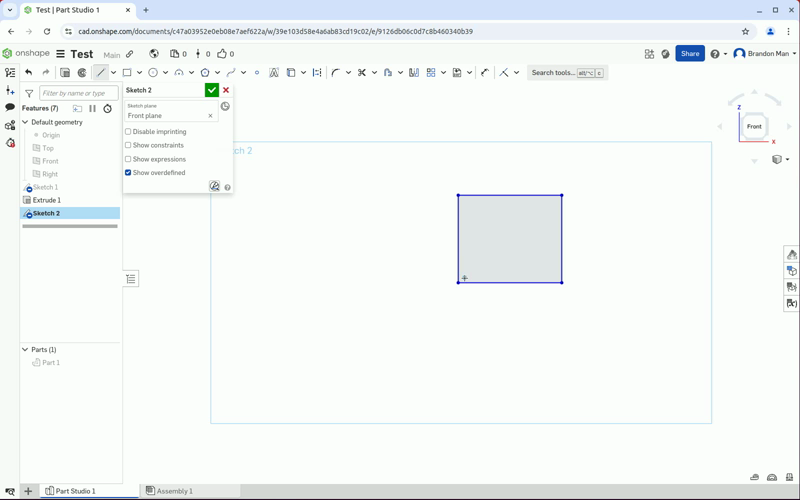
key_down(shift)
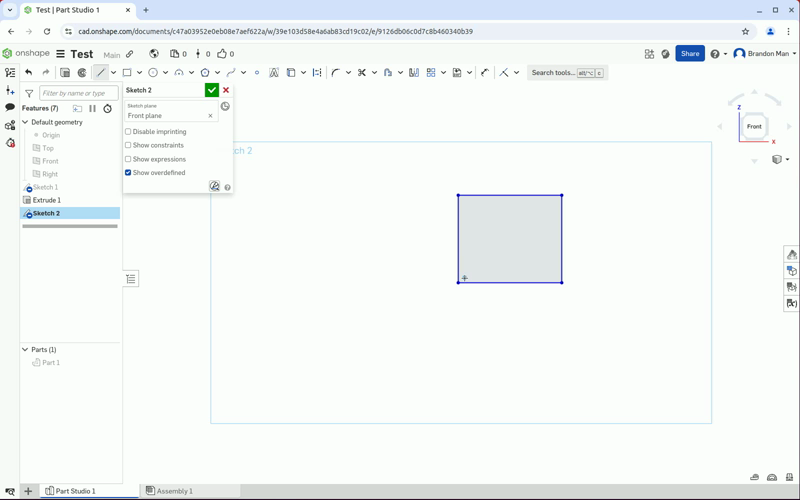
mouse_move(557, 277)
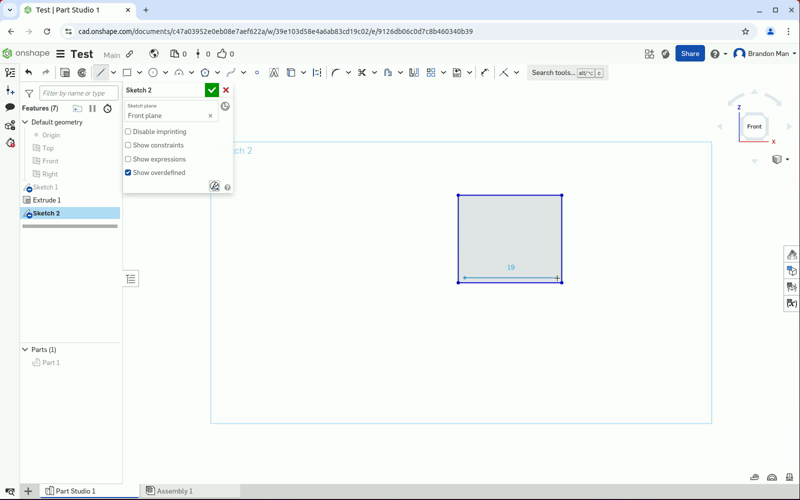
click(557, 277)
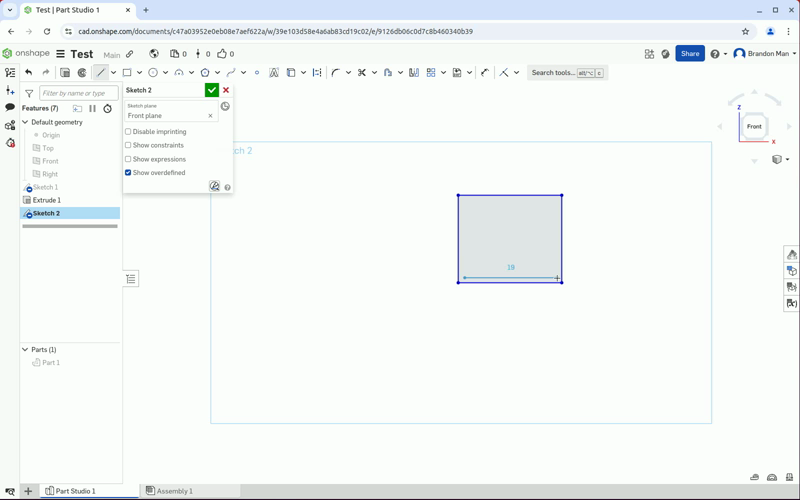
key_up(shift)
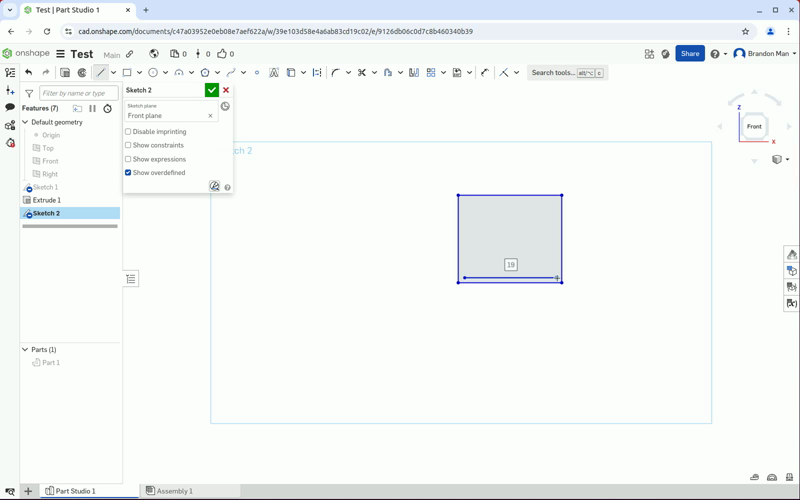
key_down(shift)
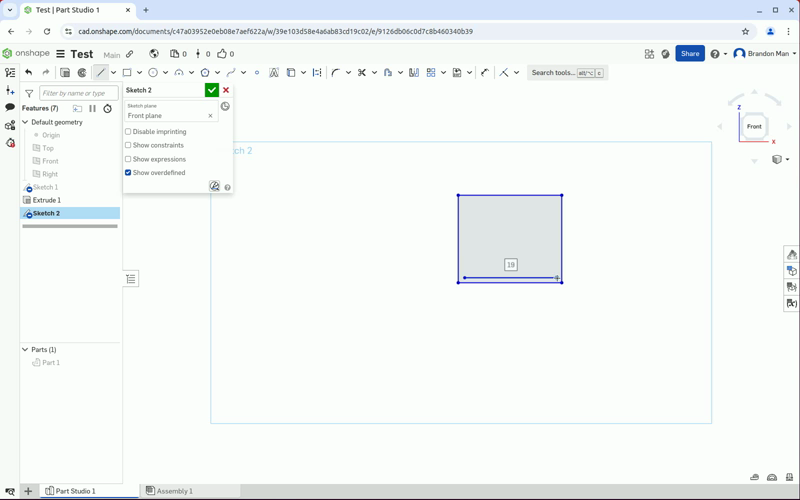
mouse_move(557, 200)
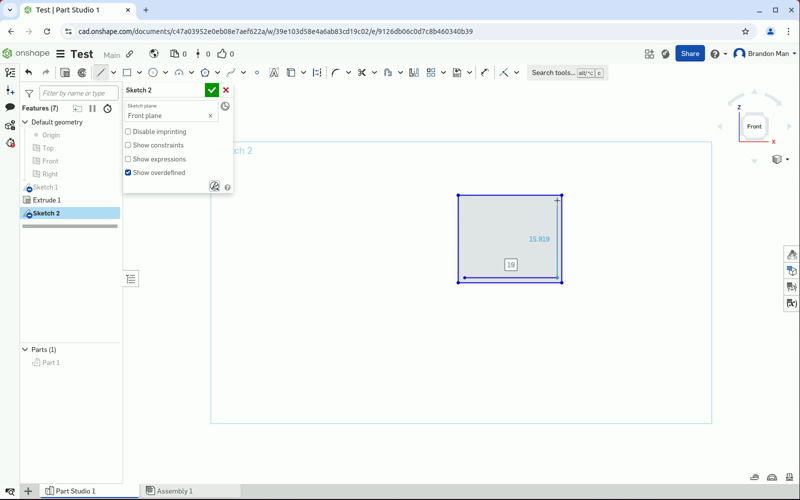
click(557, 200)
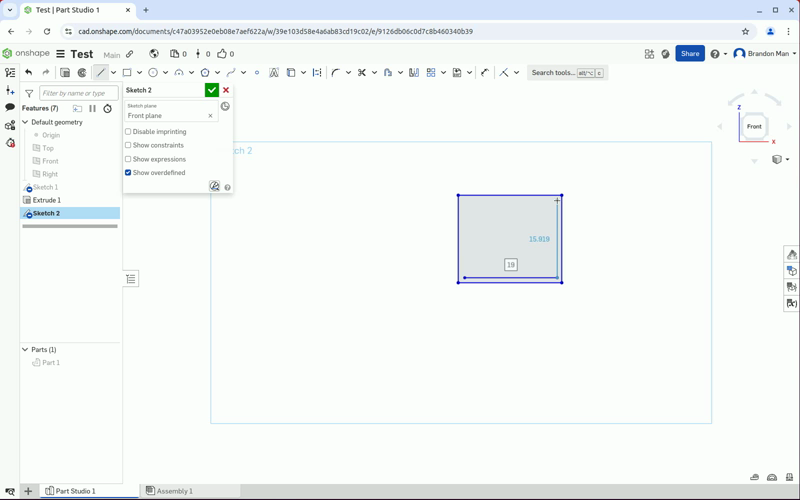
key_up(shift)
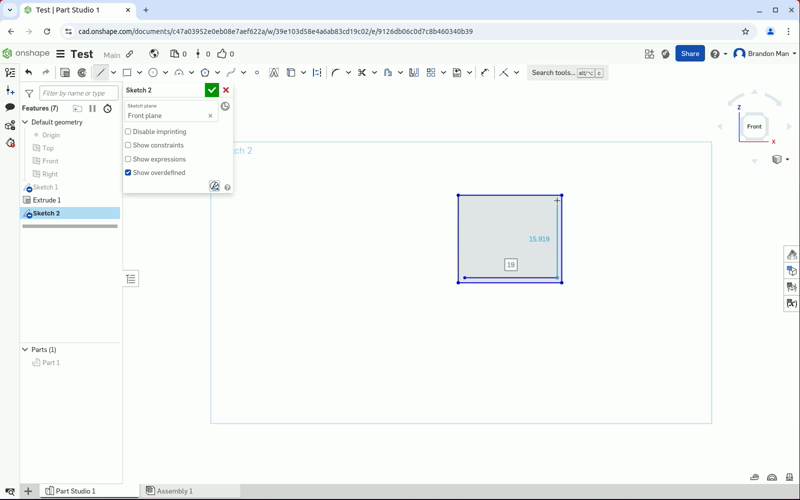
key_down(shift)
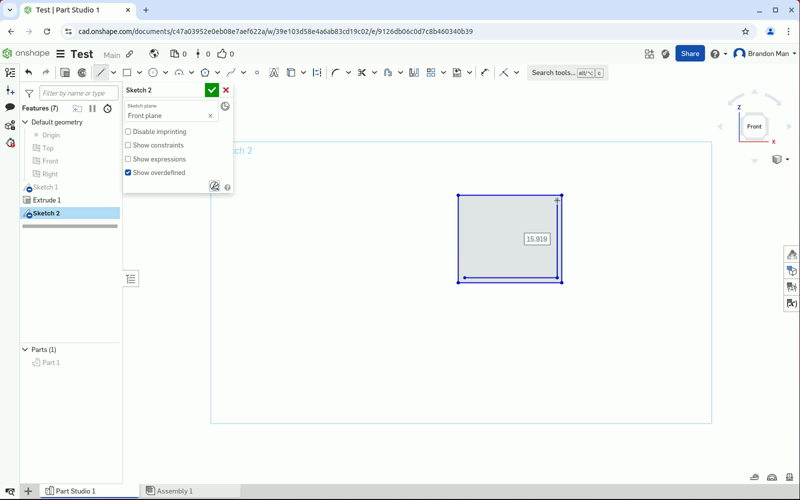
mouse_move(464, 200)
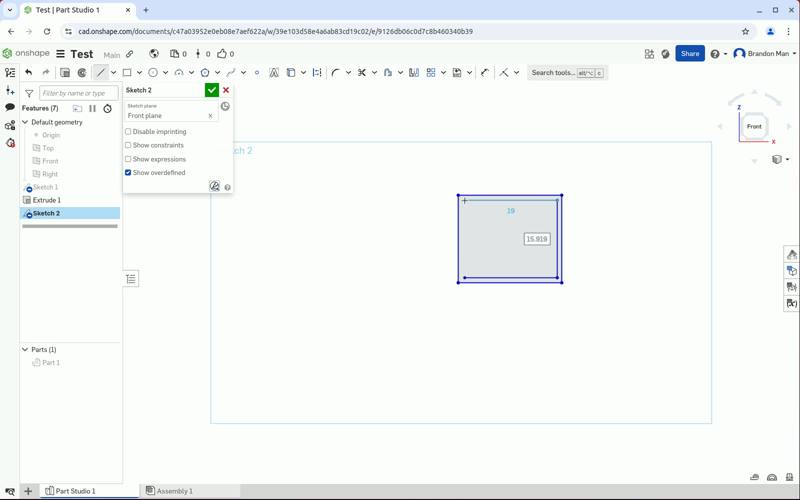
click(464, 200)
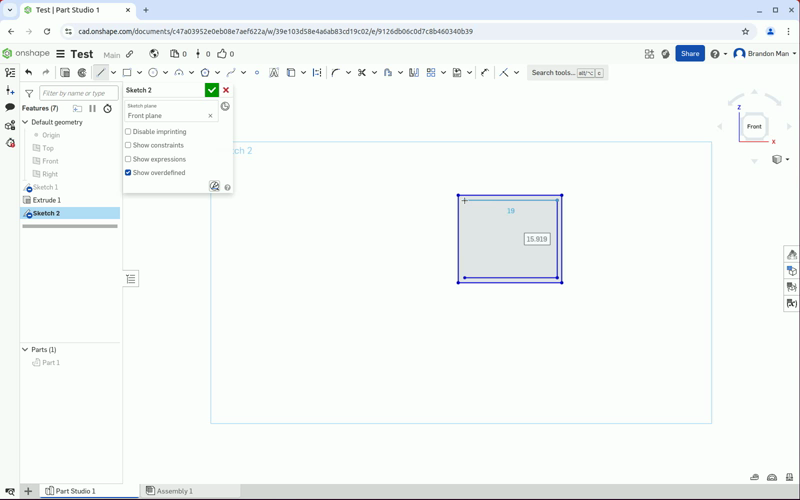
key_up(shift)
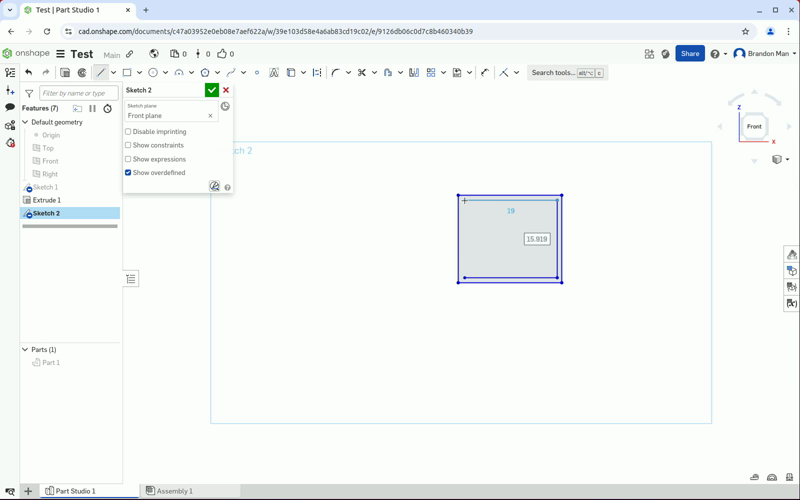
key_down(shift)
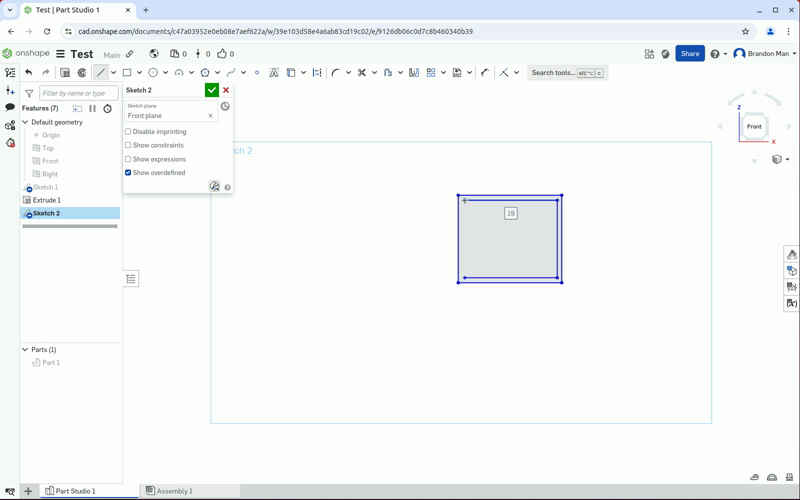
mouse_move(464, 277)
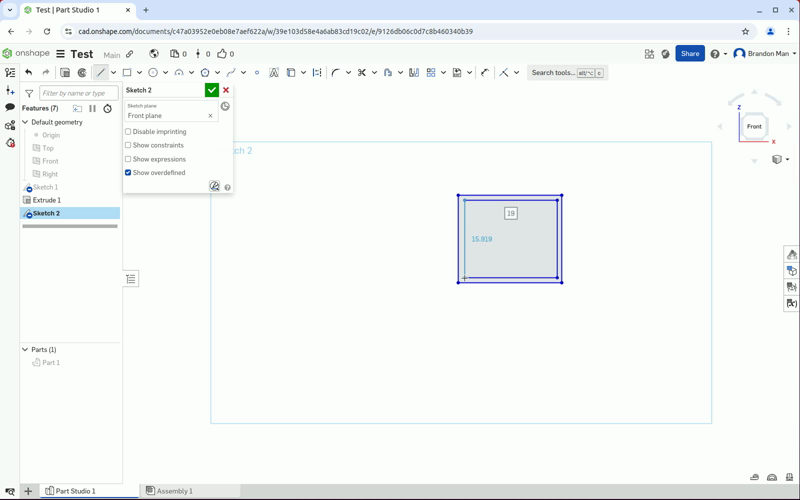
key_up(shift)
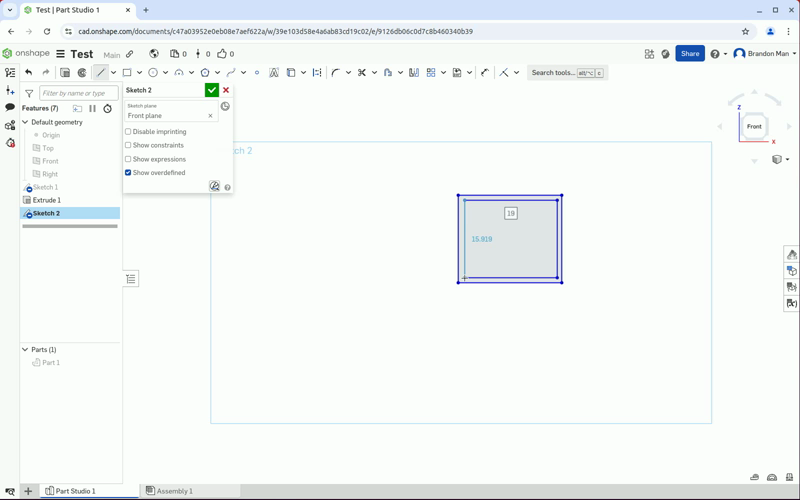
click(464, 277)
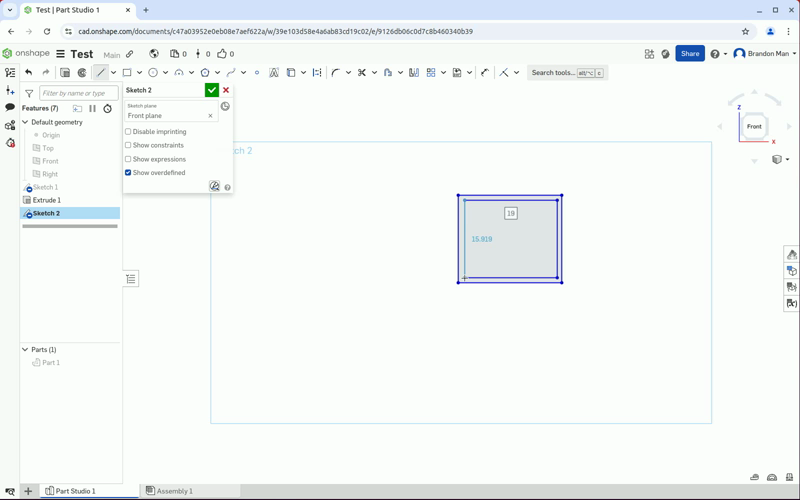
key(esc)
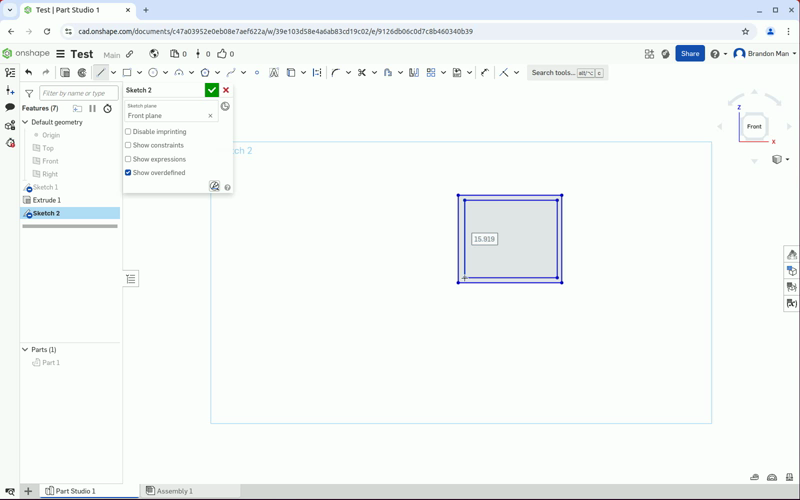
mouse_move(474, 197)
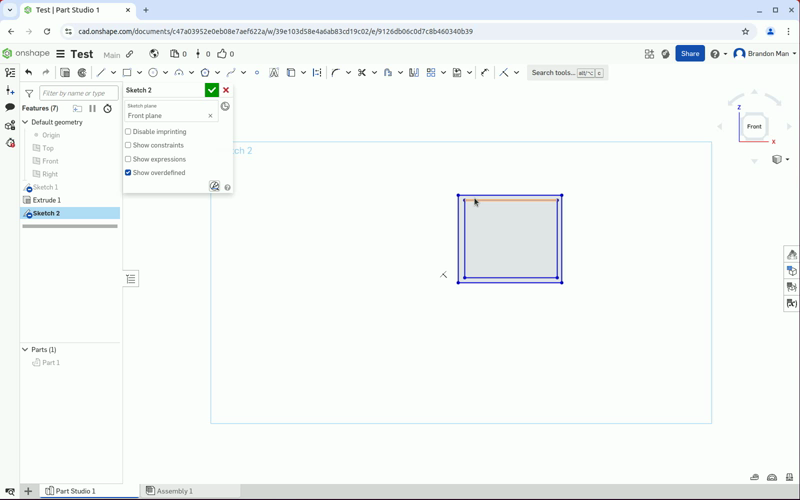
click(474, 197)
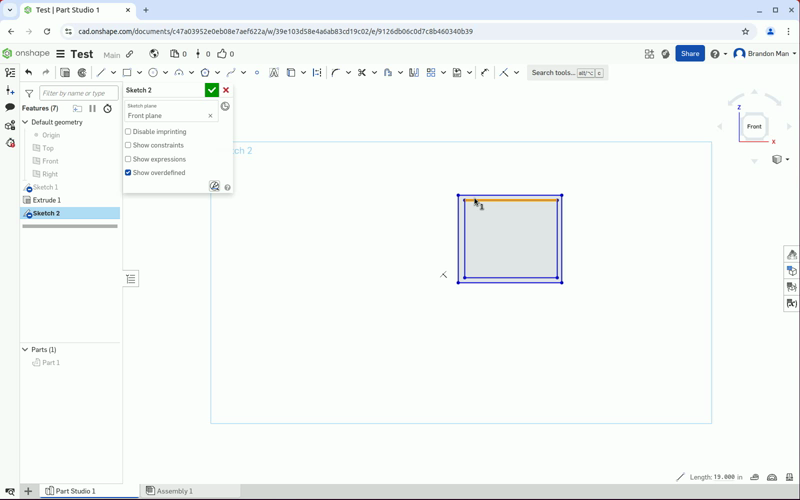
mouse_move(73, 352)
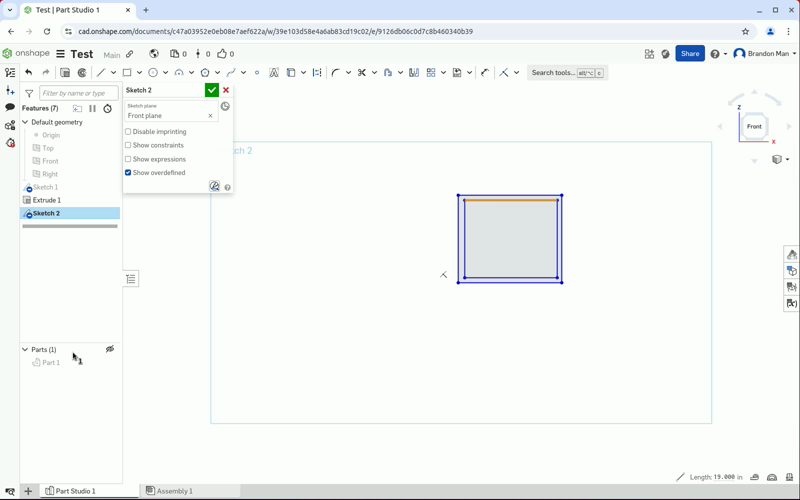
key(shift+y)
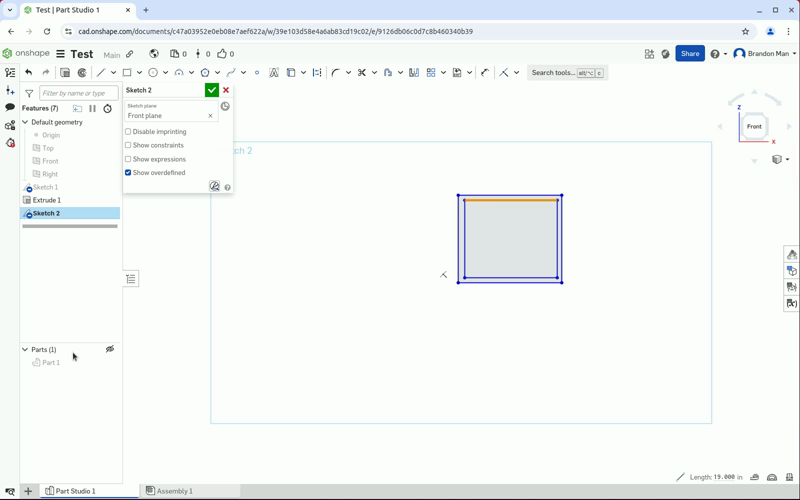
key(shift+e)
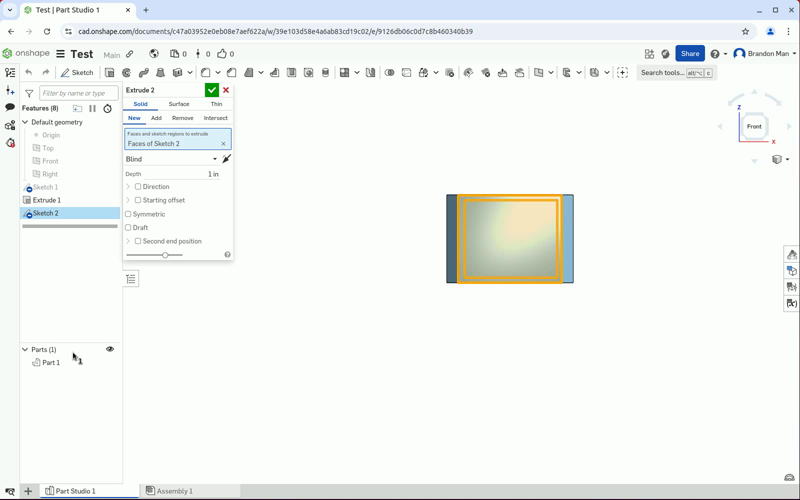
mouse_move(143, 106)
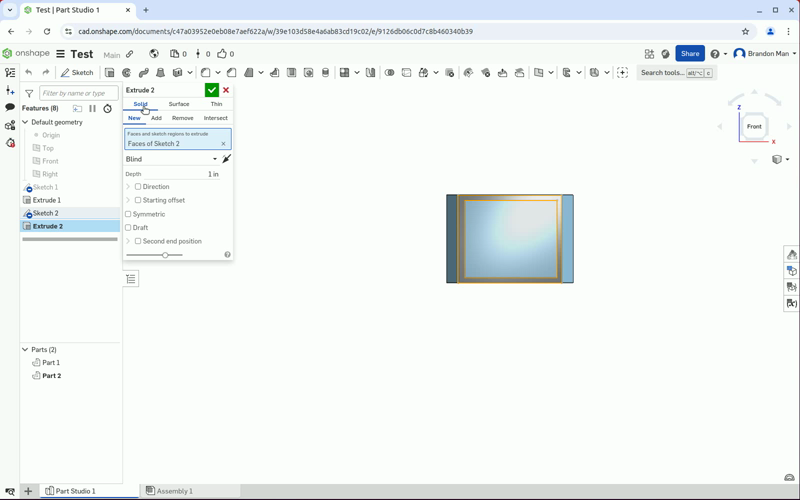
click(143, 106)
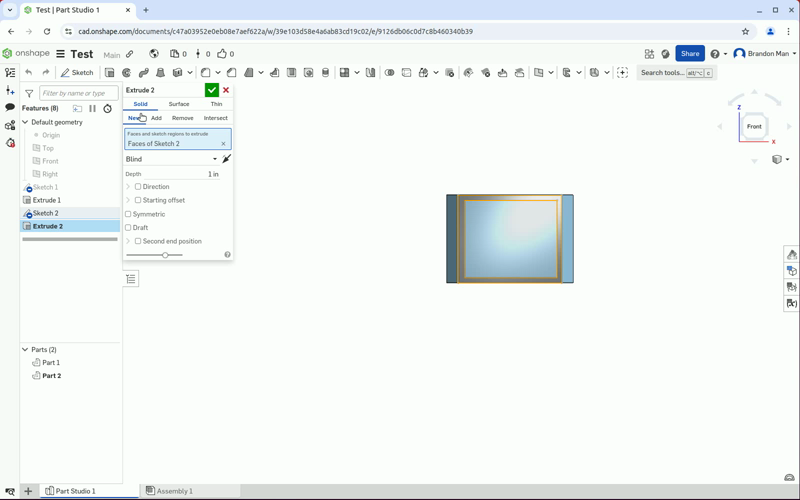
mouse_move(137, 120)
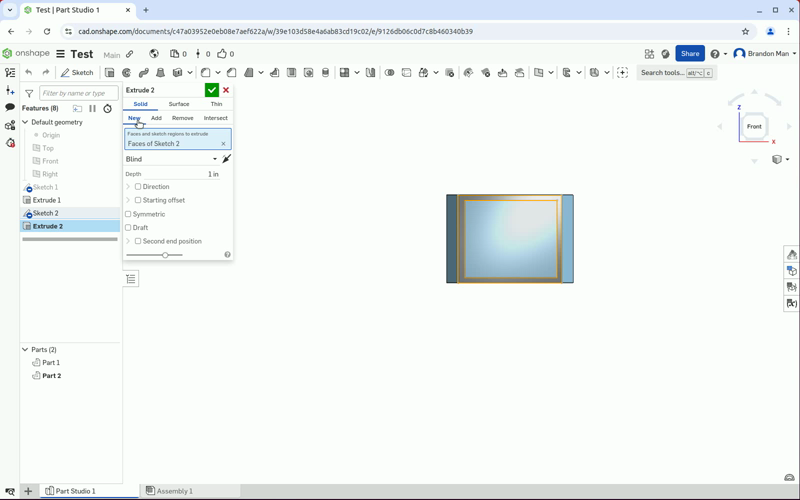
click(137, 120)
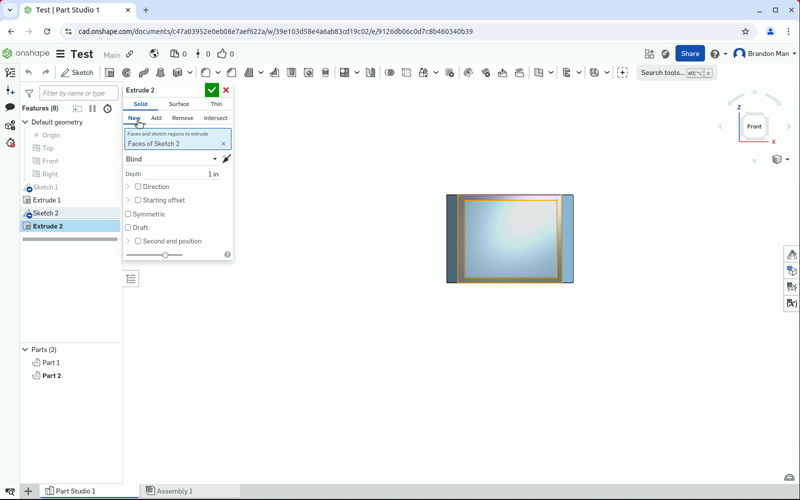
key(tab, 4)
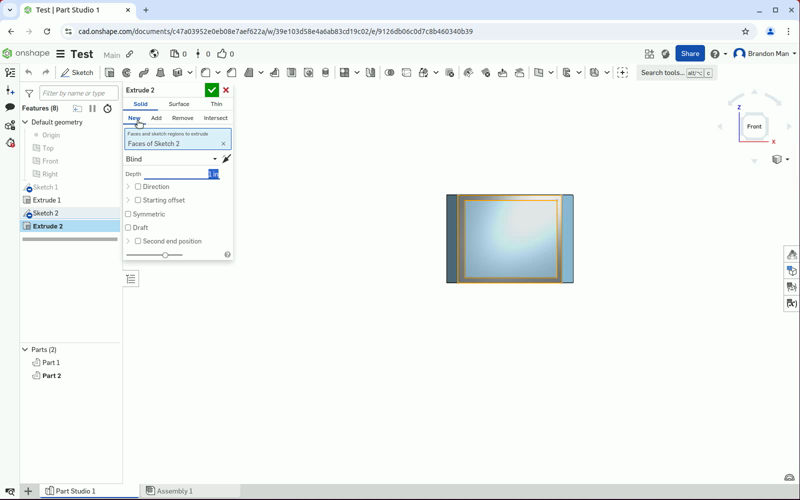
text(5.055)
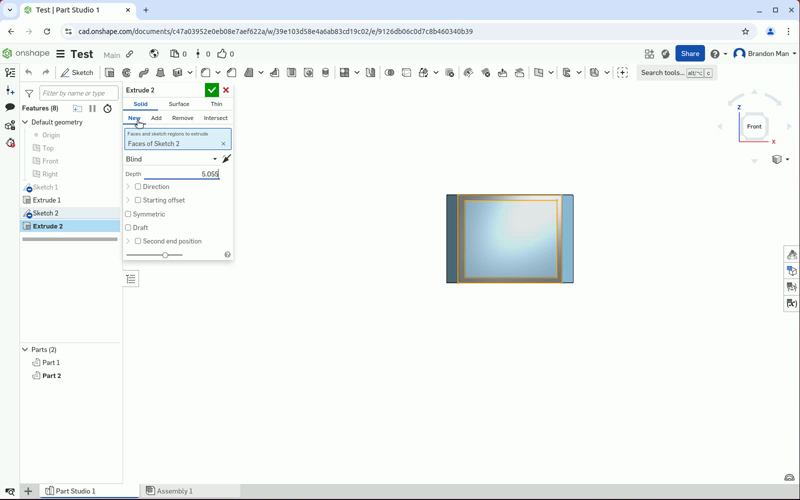
key(enter)
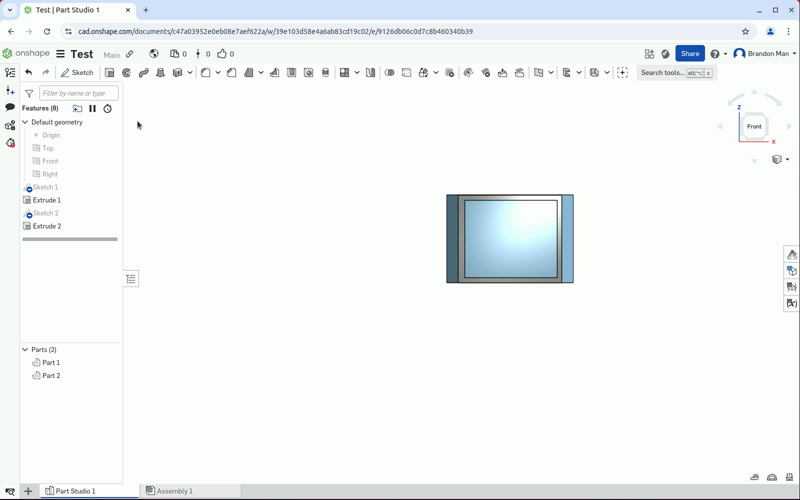
key(shift+h)
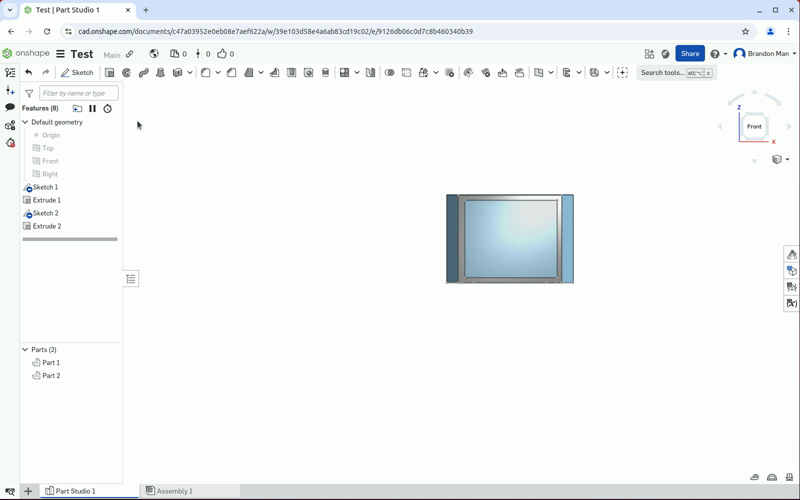
key(shift+h)
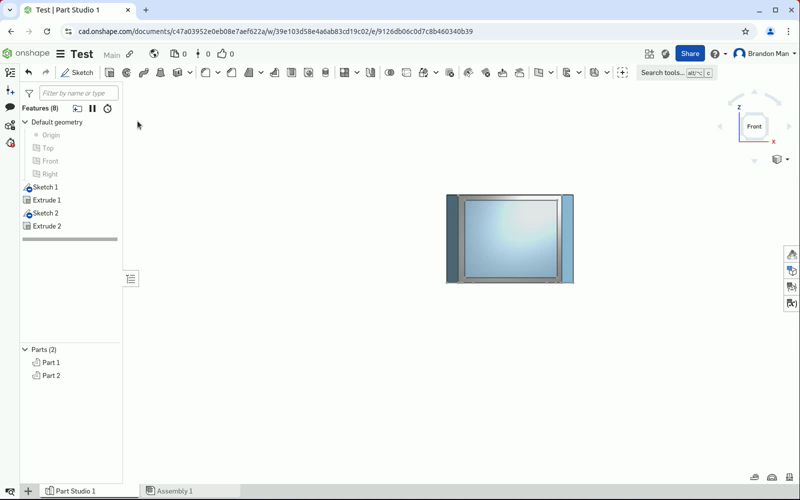
key(shift+7)
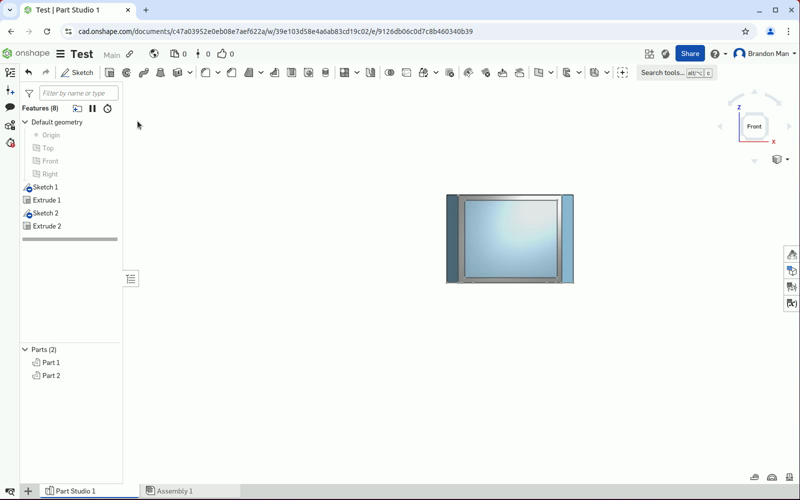
key(left, 2)
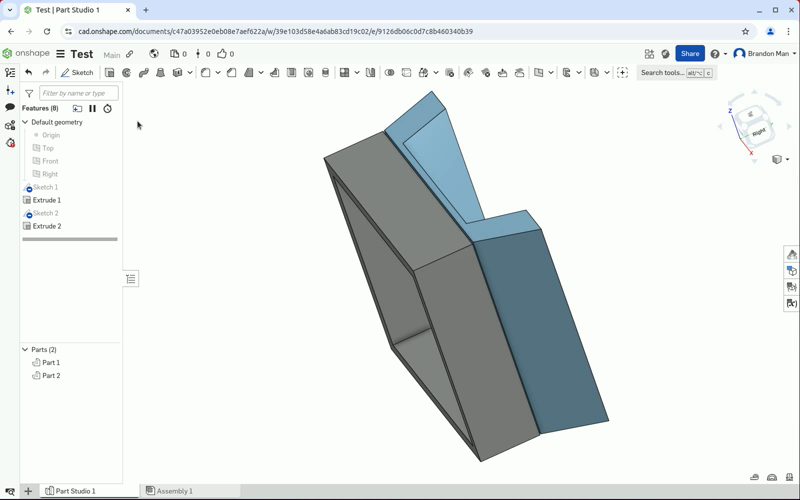
key(down, 2)
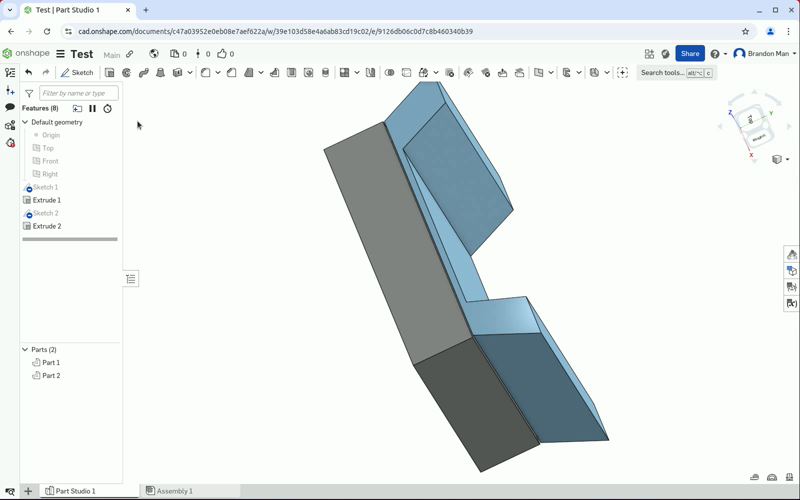
key(up, 2)
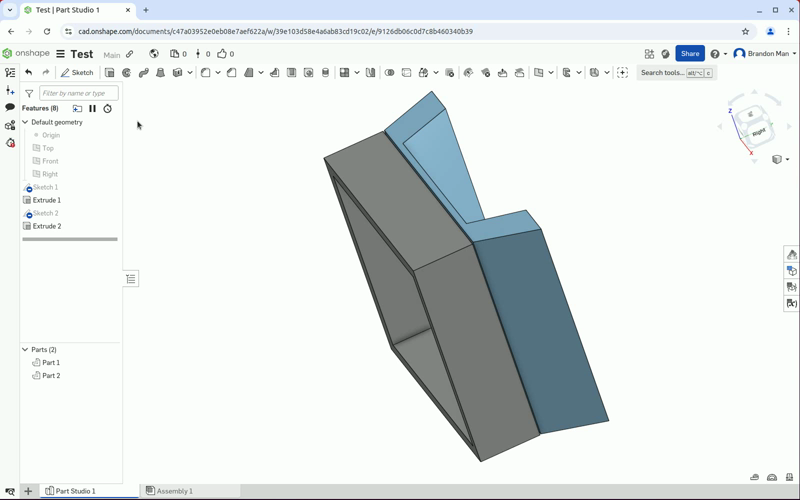
key(right, 2)
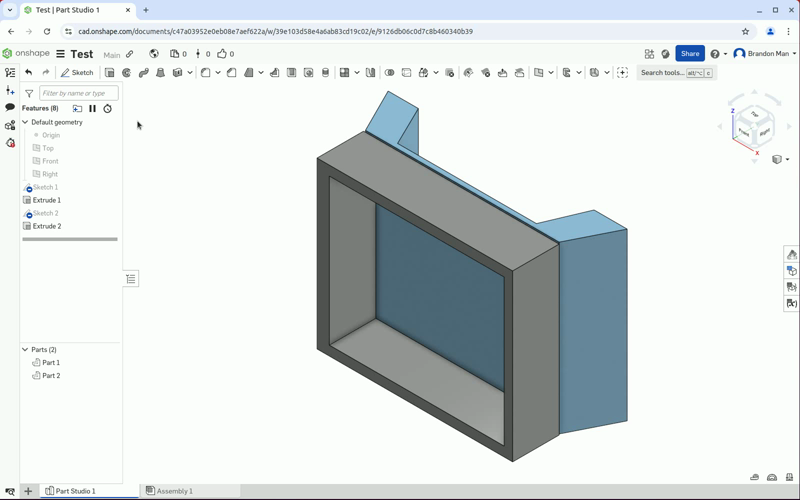
mouse_move(73, 189)
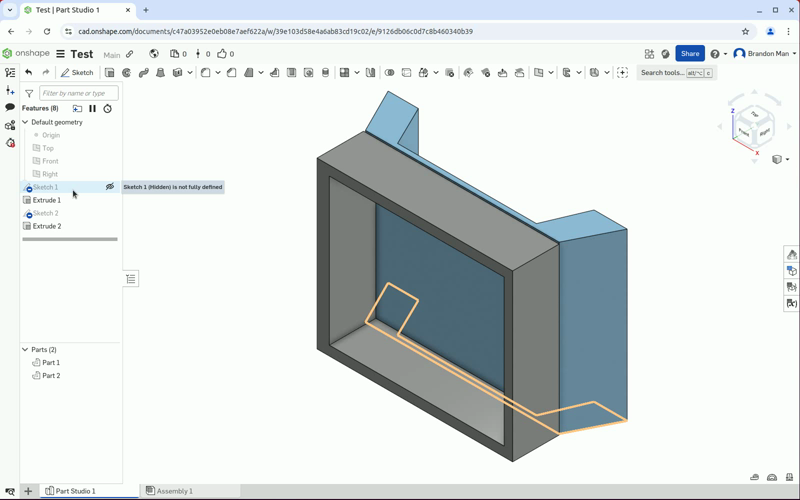
click(73, 189)